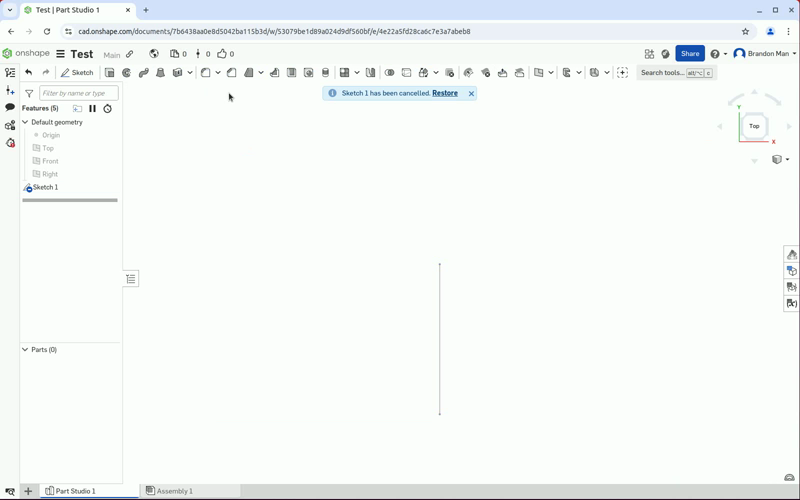
key(shift+h)
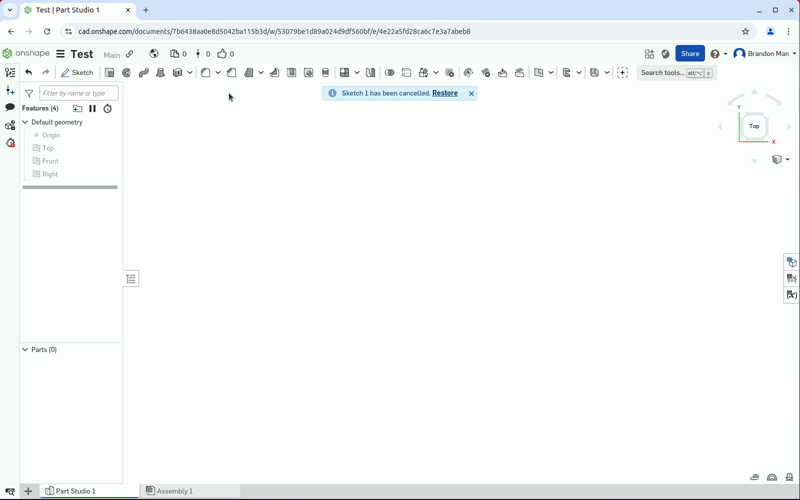
mouse_move(73, 352)
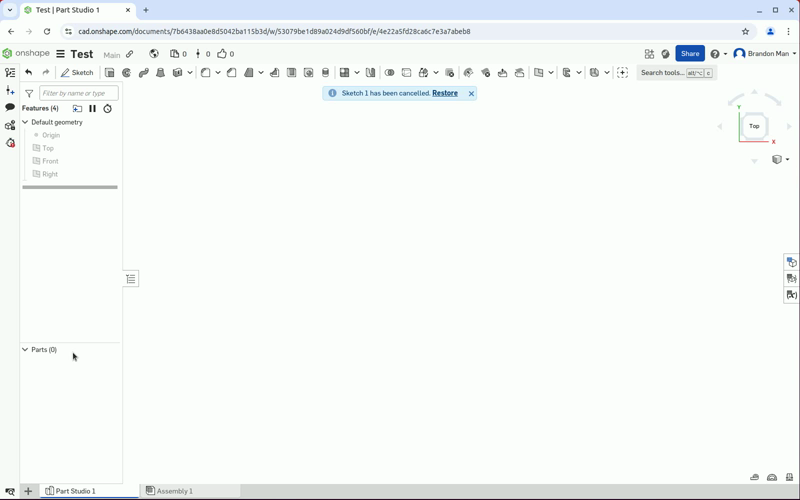
key(y)
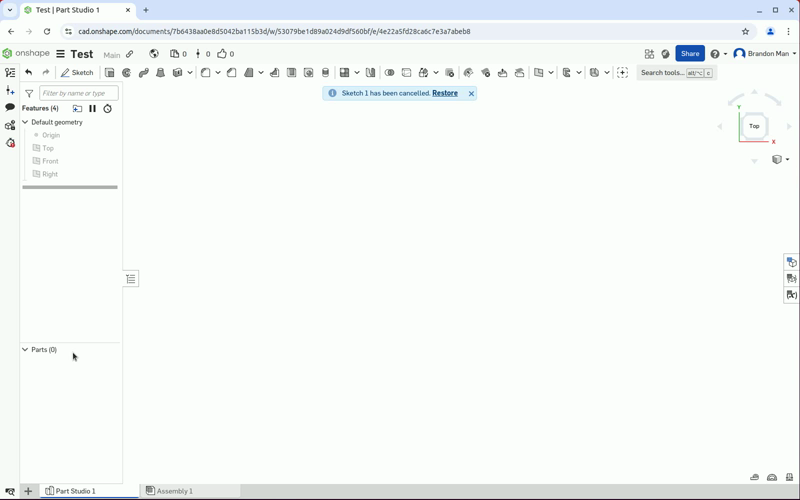
key(shift+p)
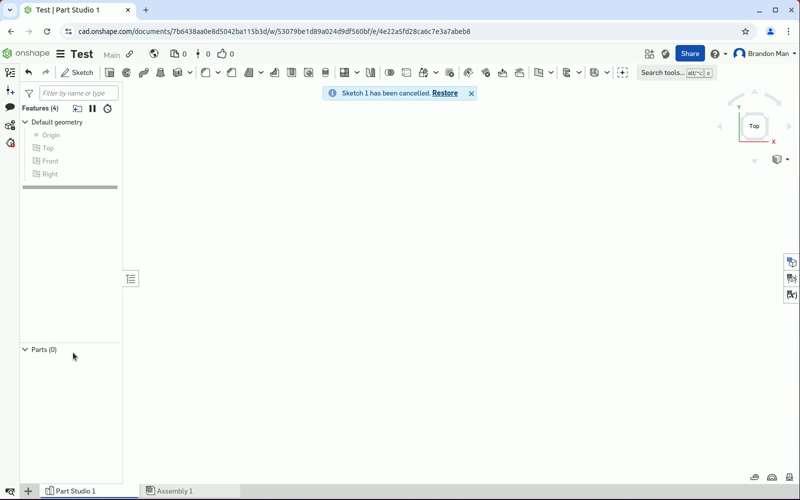
key(space)
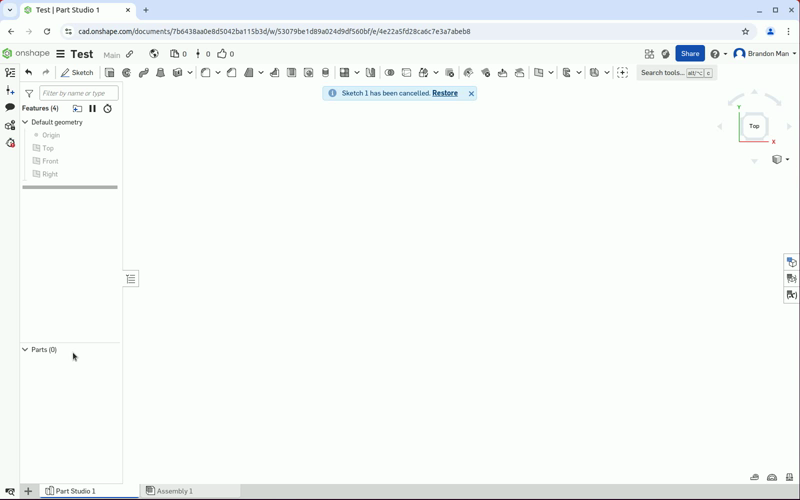
key_down(shift)
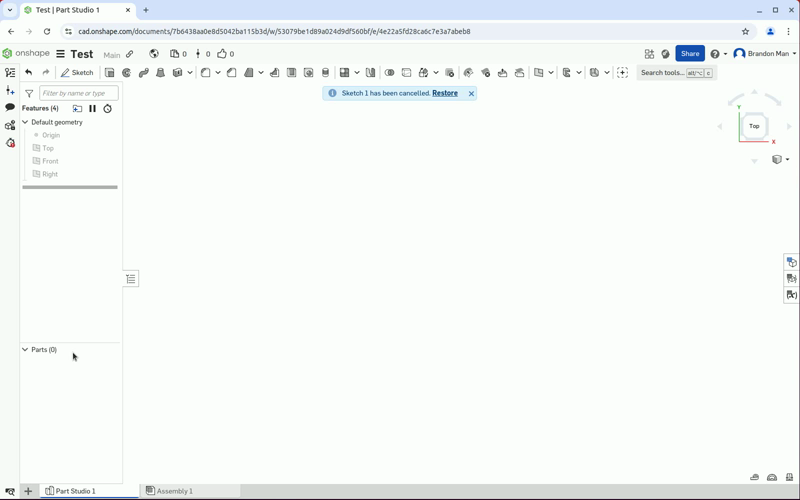
key(up)
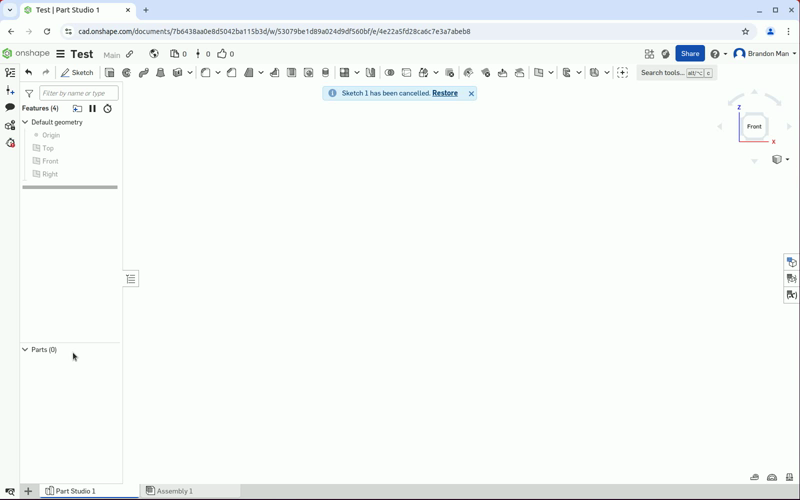
key_up(shift)
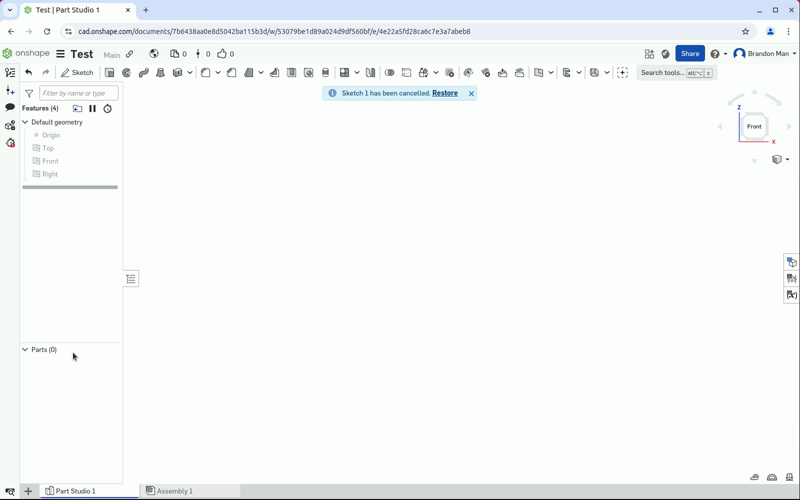
mouse_move(73, 352)
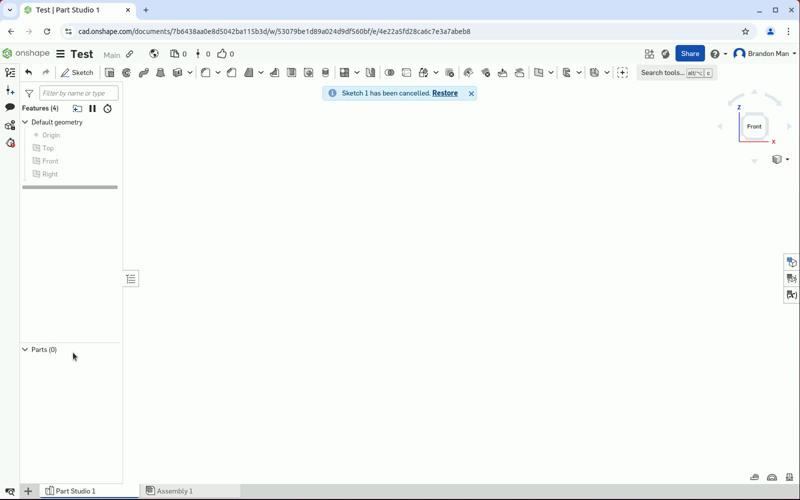
key(shift+y)
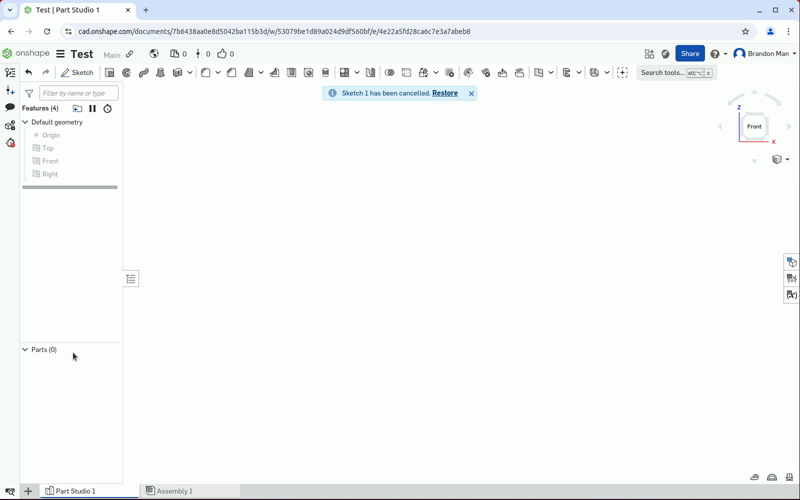
key(shift+s)
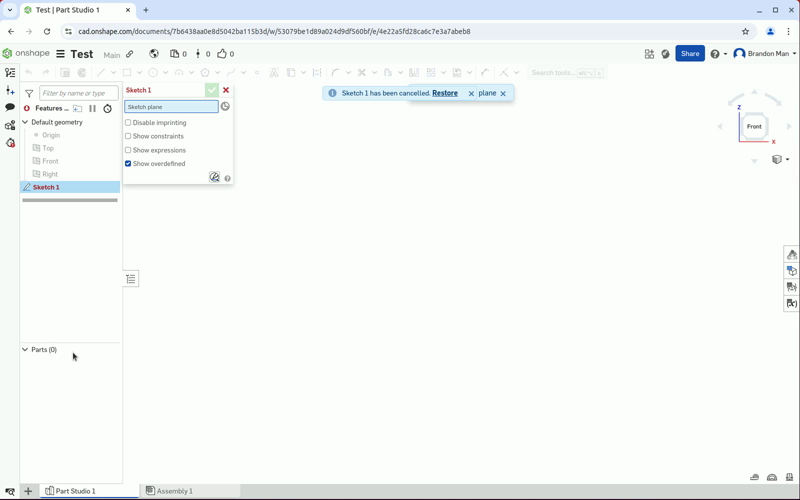
mouse_move(73, 163)
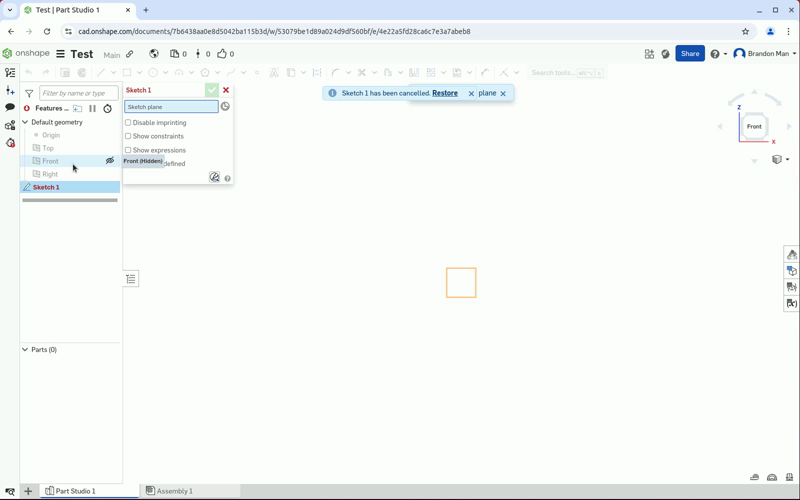
click(73, 163)
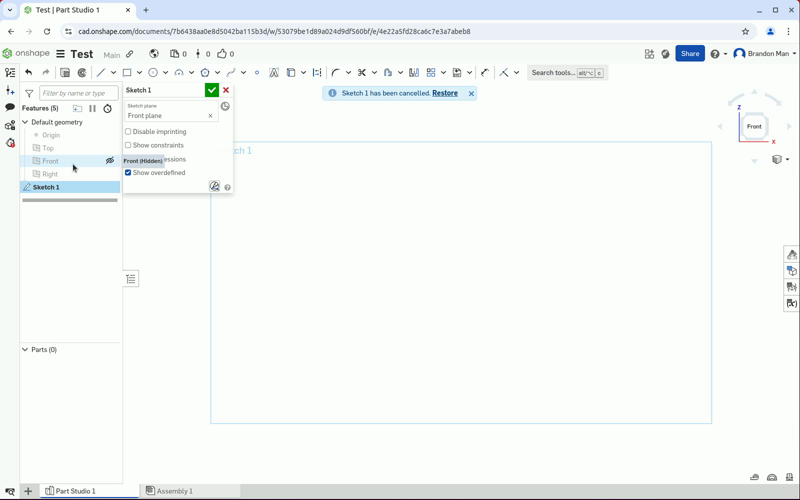
mouse_move(73, 352)
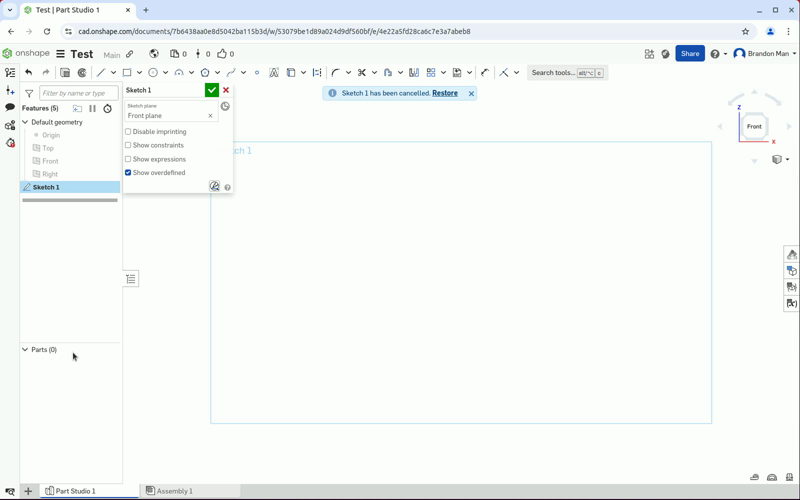
key(y)
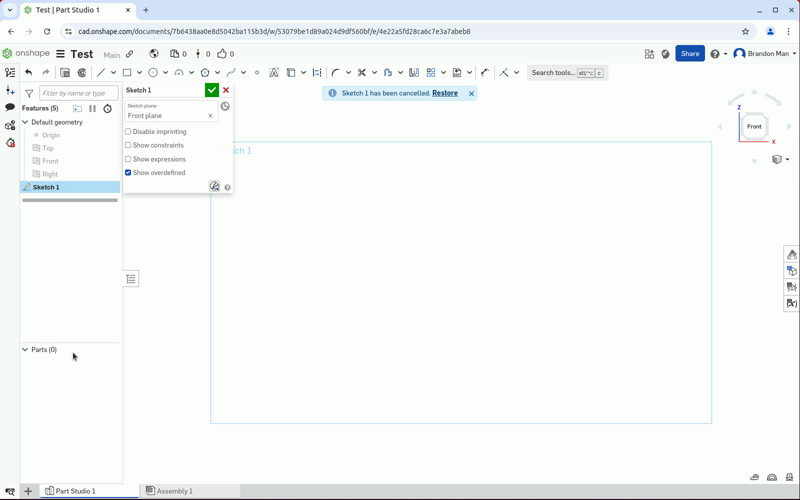
key(l)
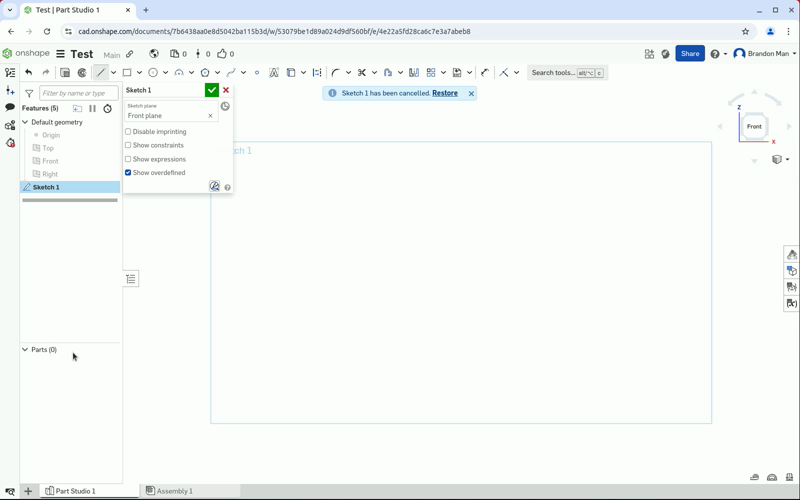
key_down(shift)
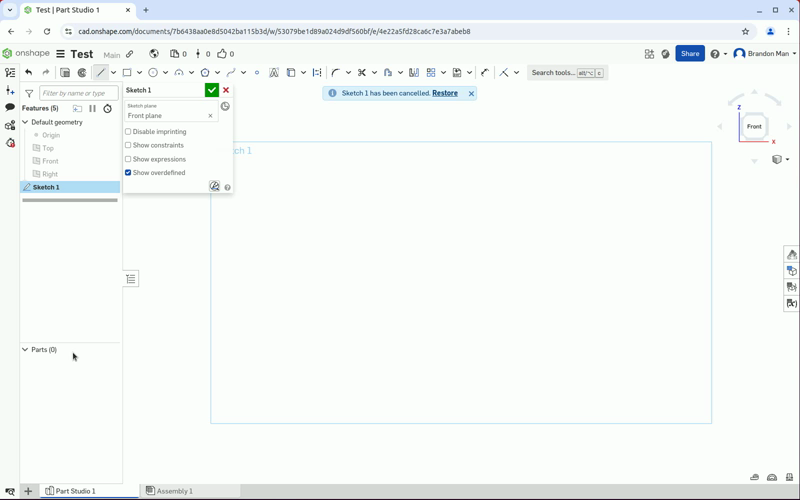
mouse_move(348, 395)
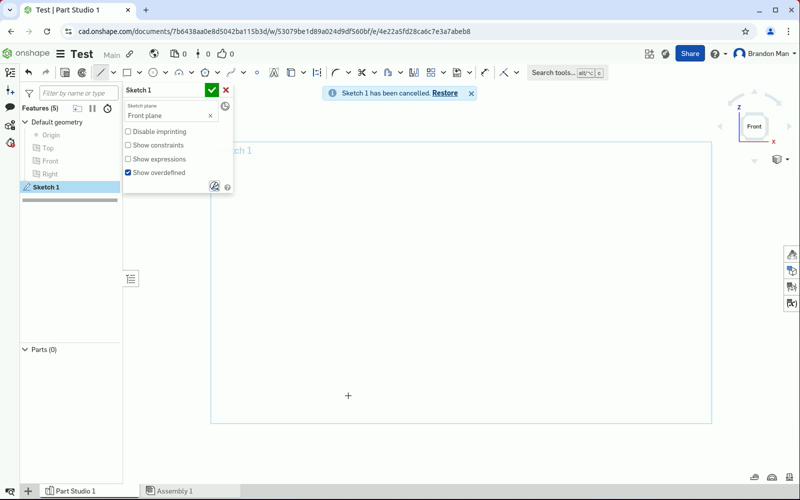
click(348, 395)
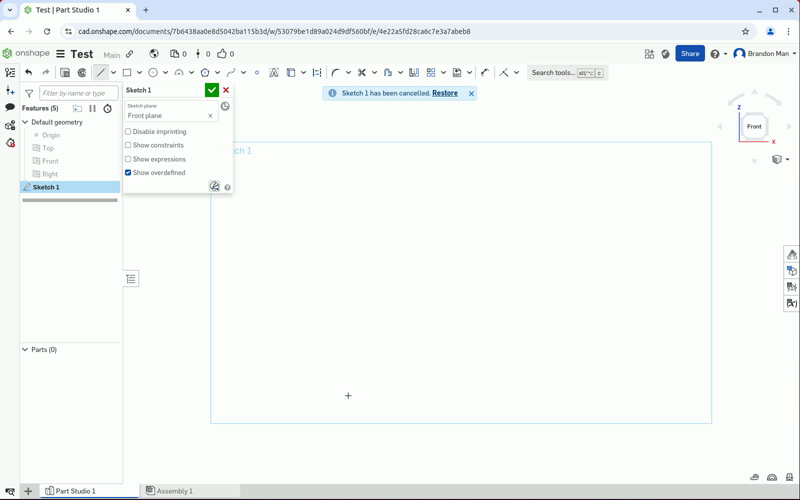
key_up(shift)
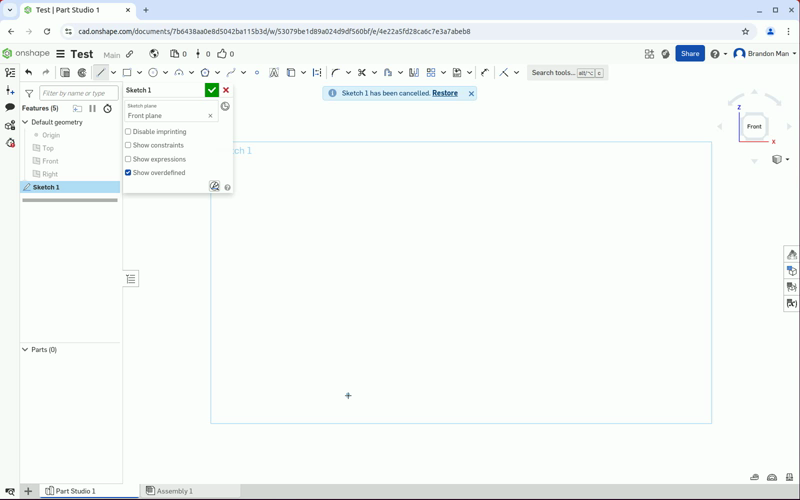
key_down(shift)
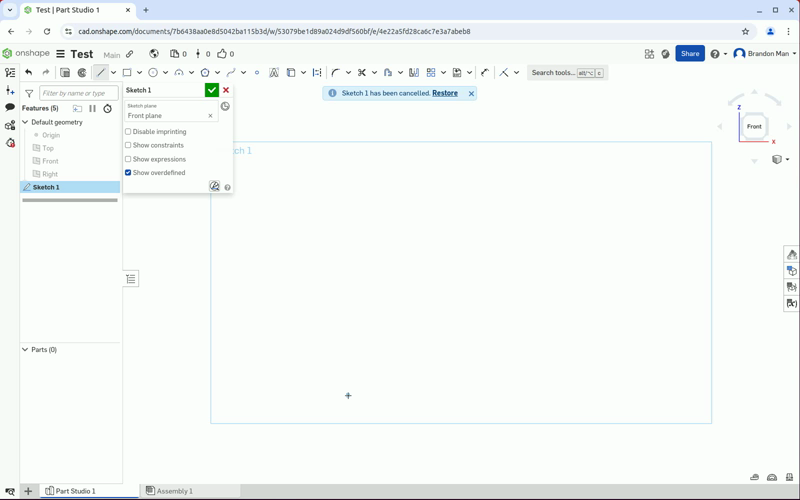
mouse_move(572, 395)
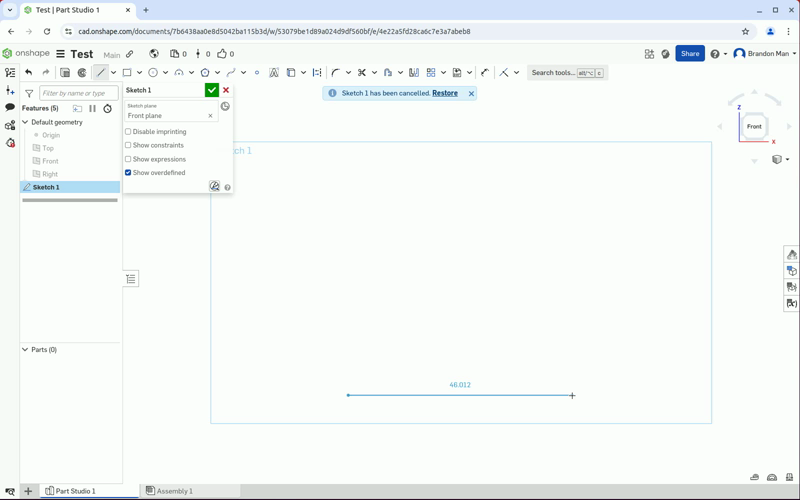
click(572, 395)
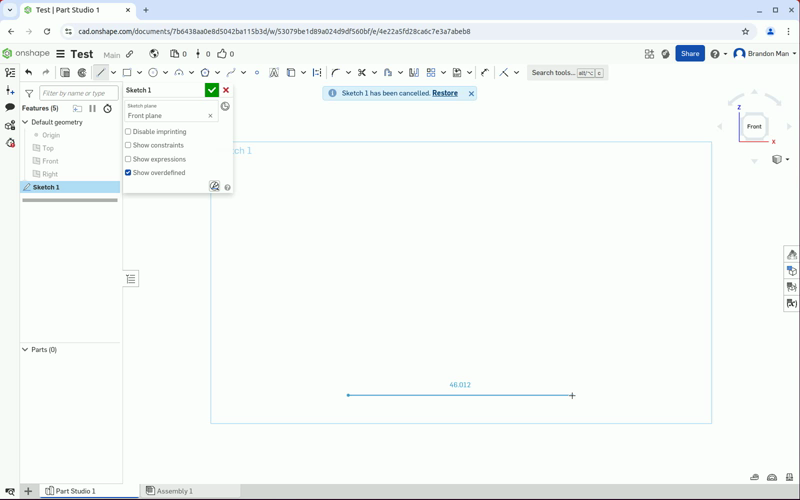
key_up(shift)
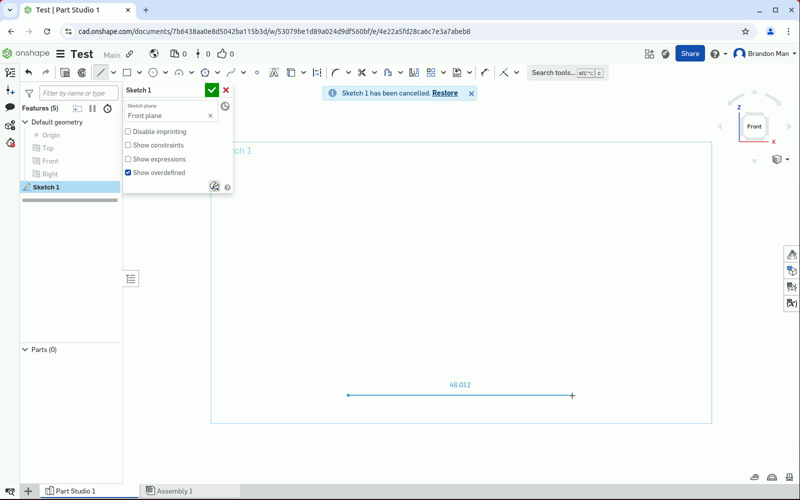
key_down(shift)
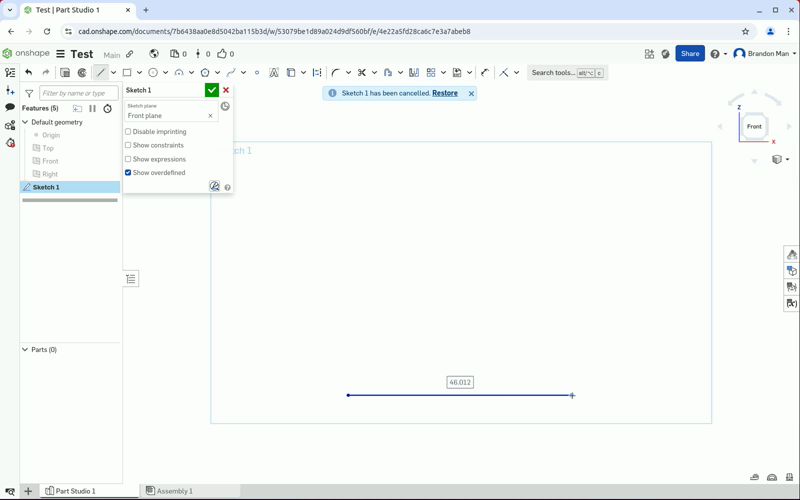
mouse_move(572, 171)
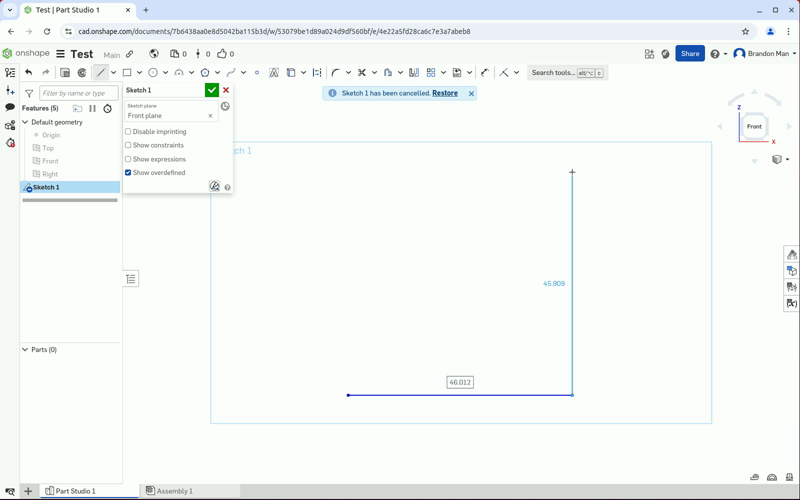
click(572, 171)
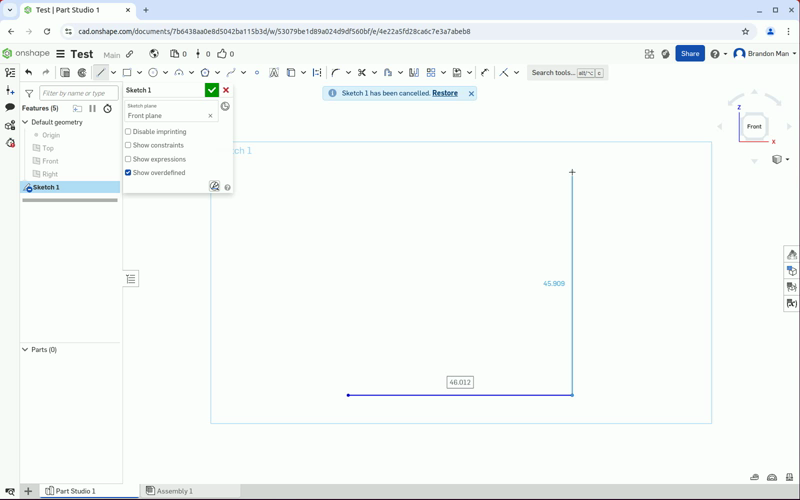
key_up(shift)
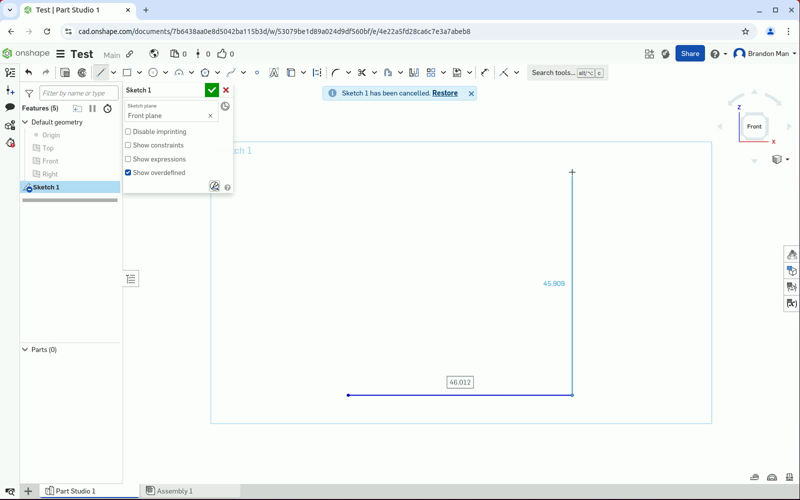
key_down(shift)
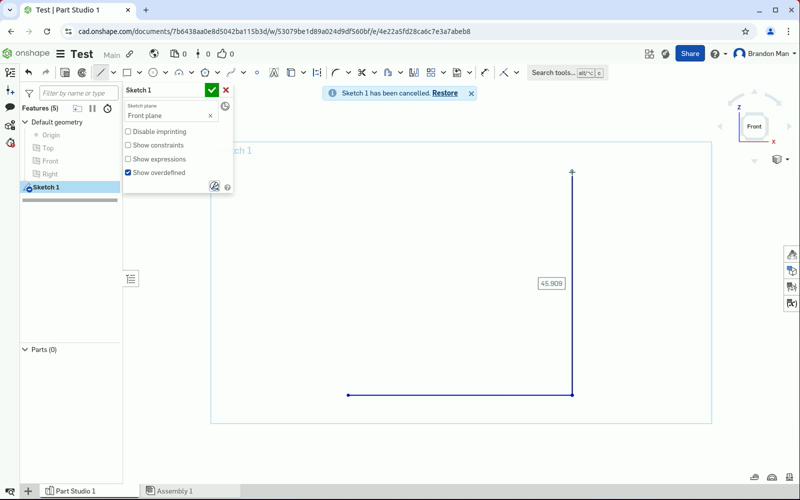
mouse_move(348, 171)
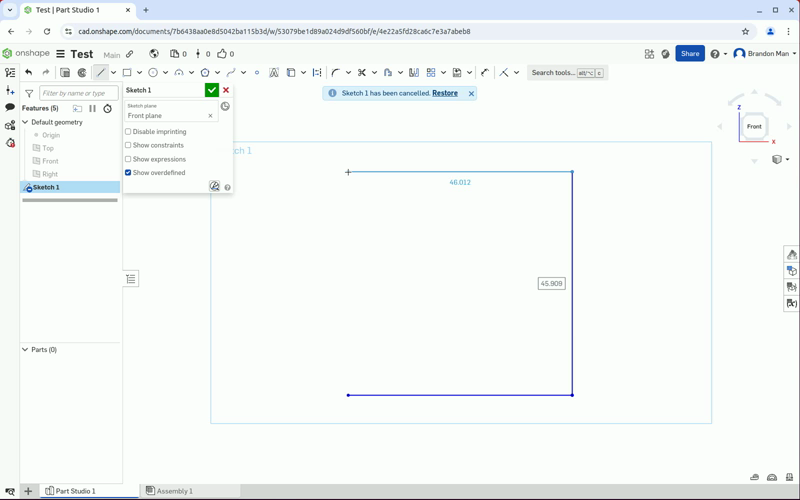
click(348, 171)
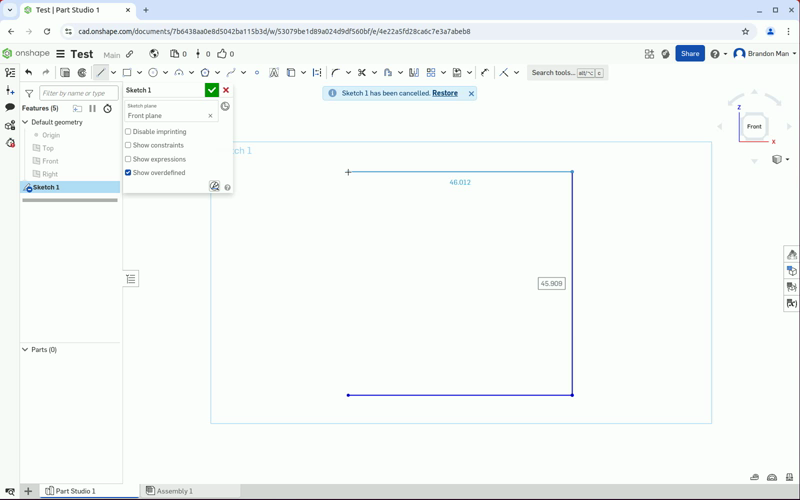
key_up(shift)
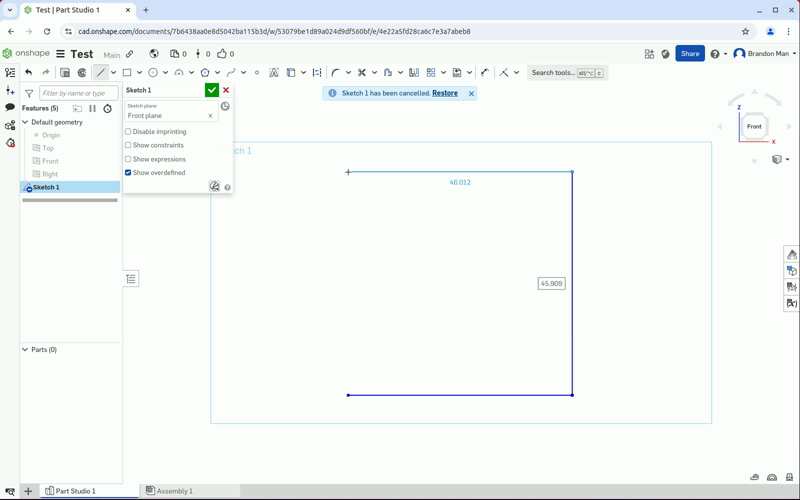
key_down(shift)
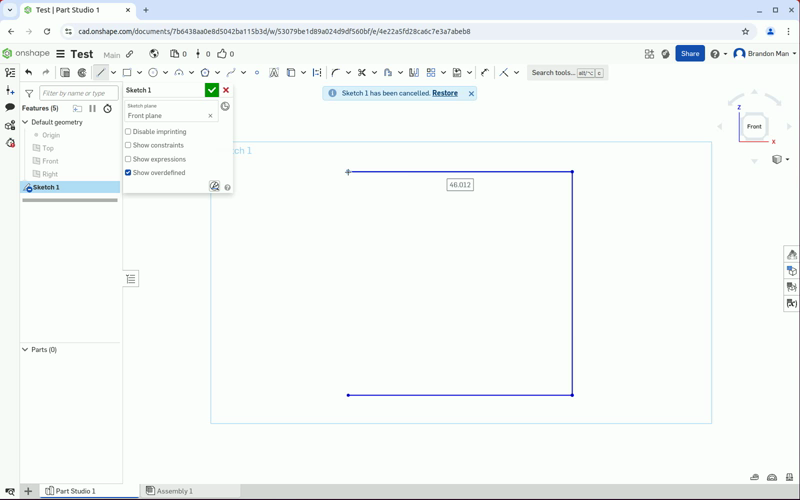
mouse_move(348, 395)
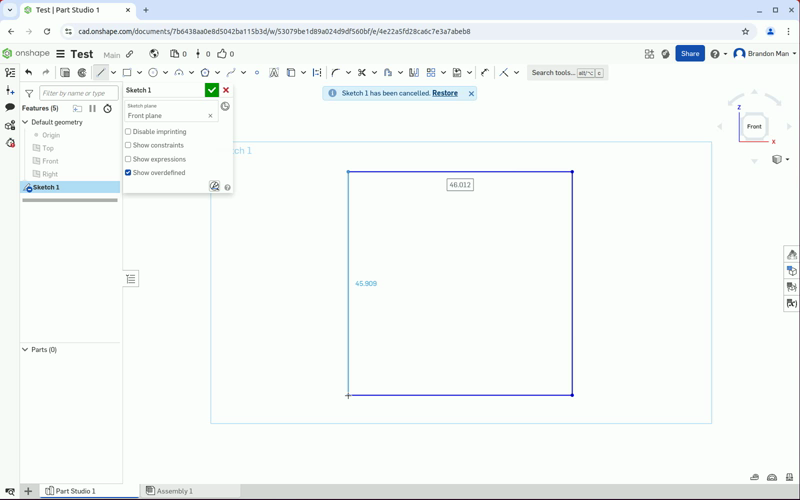
key_up(shift)
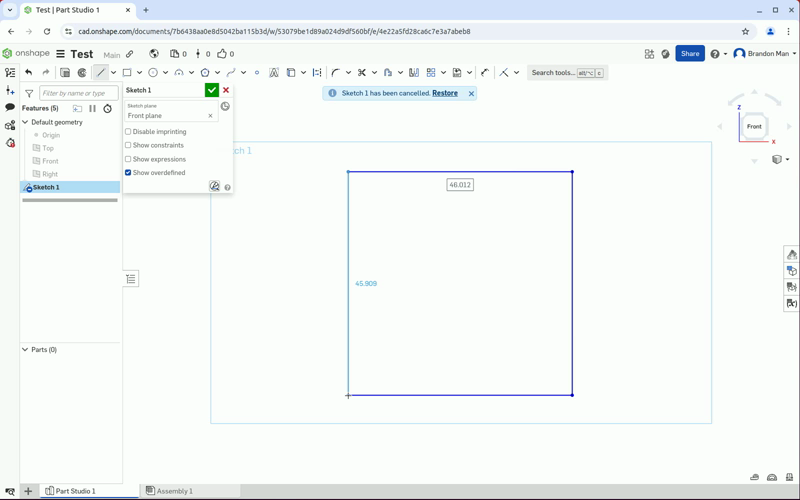
click(348, 395)
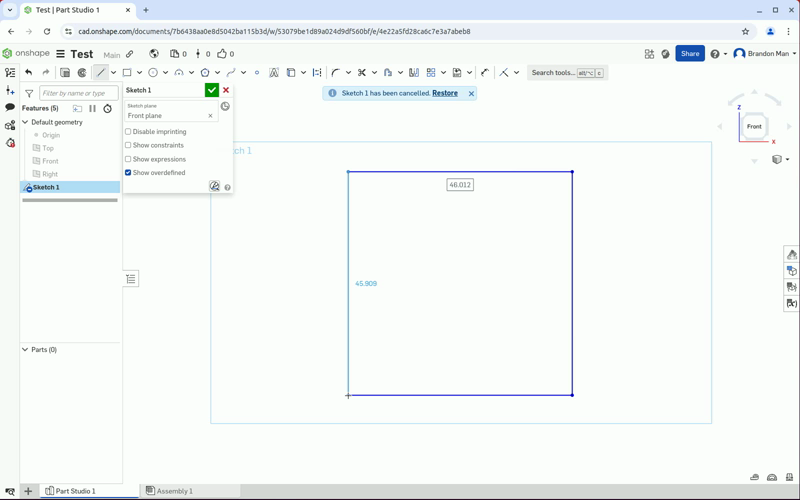
key(esc)
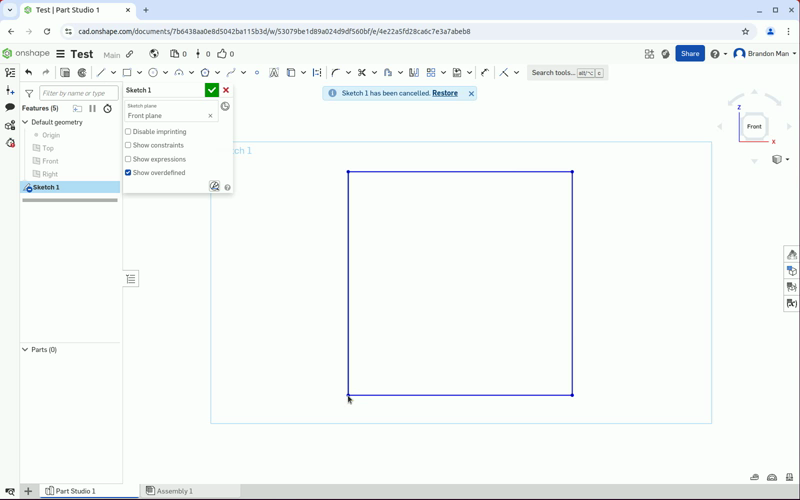
key(l)
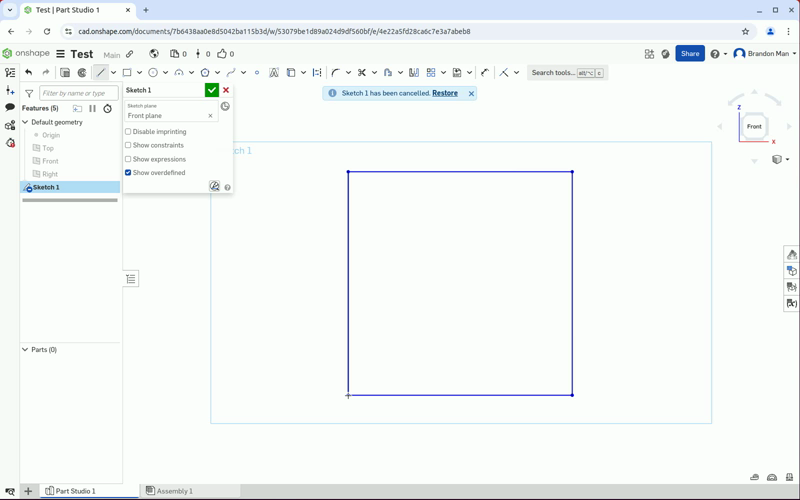
key_down(shift)
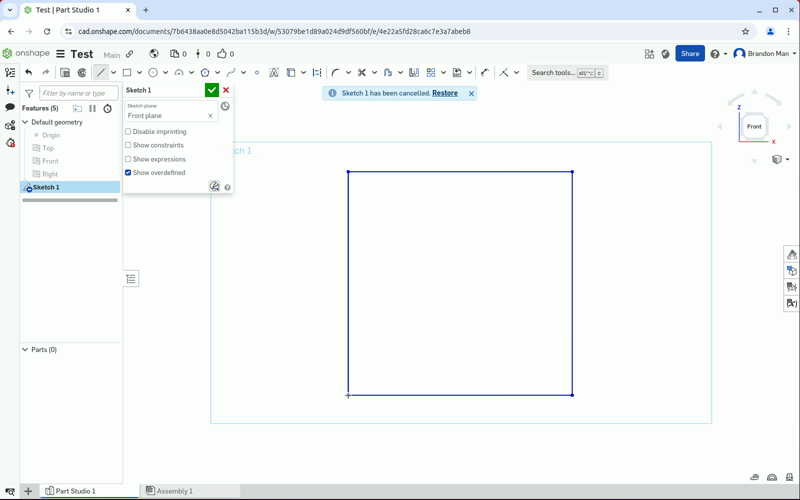
mouse_move(444, 298)
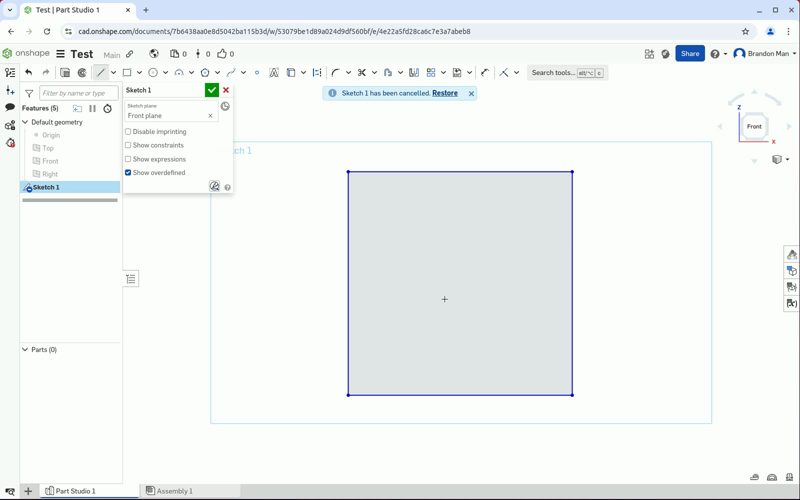
click(444, 298)
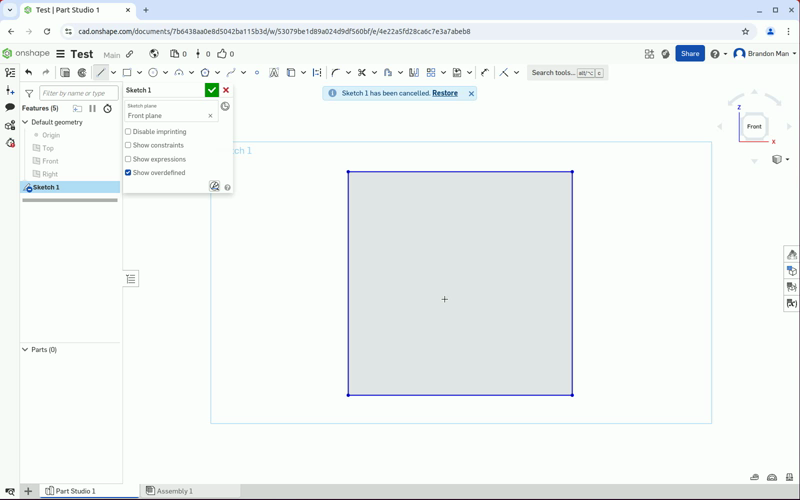
key_up(shift)
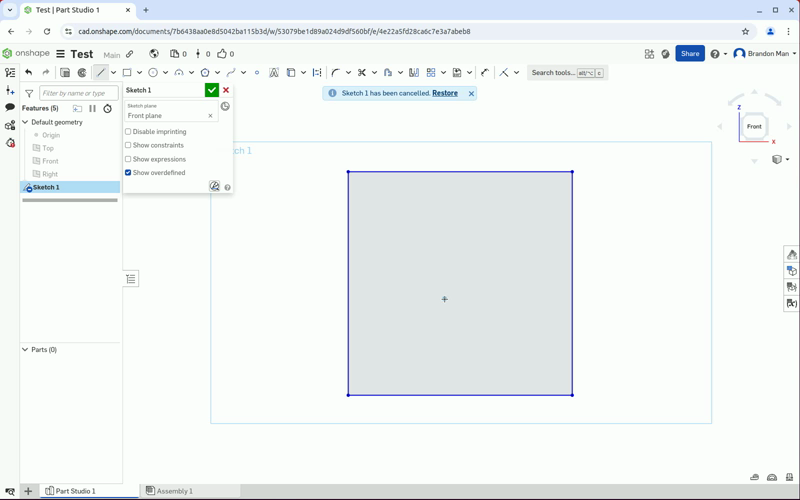
key_down(shift)
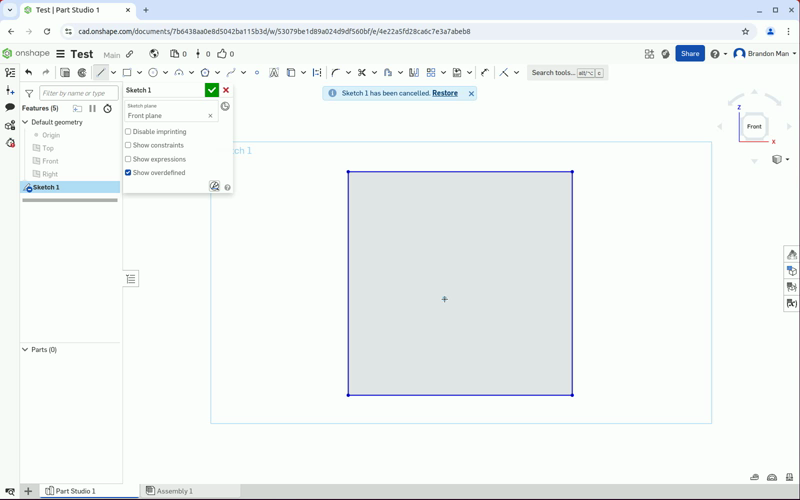
mouse_move(474, 298)
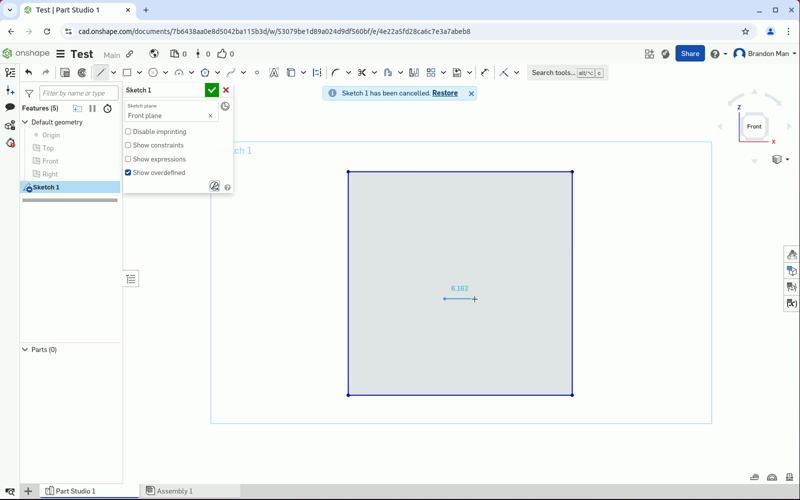
mouse_move(475, 298)
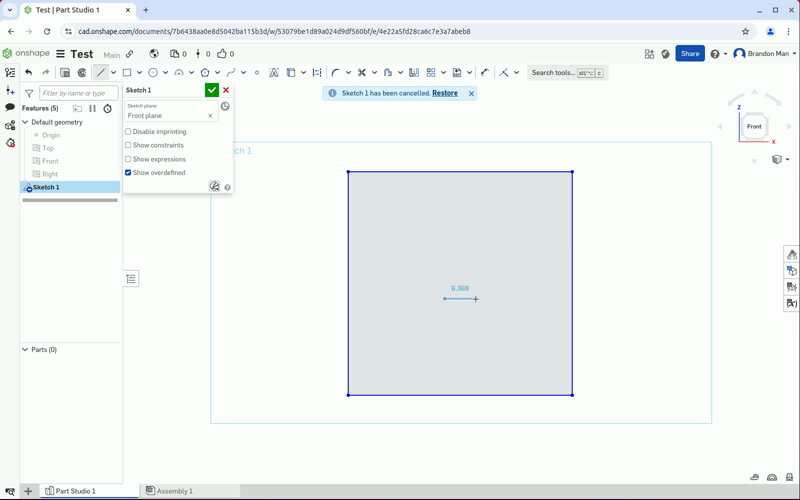
click(475, 298)
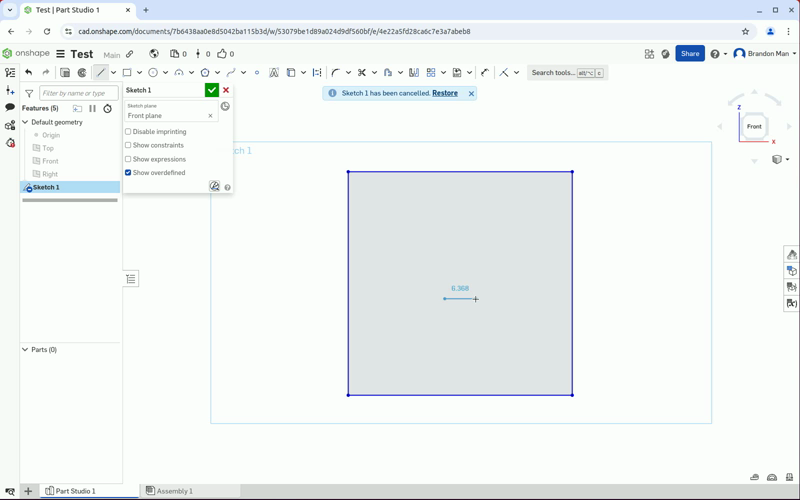
key_up(shift)
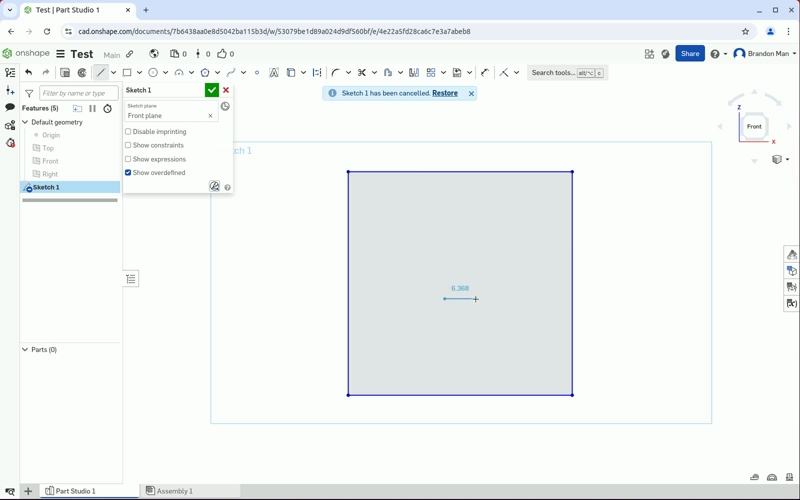
key_down(shift)
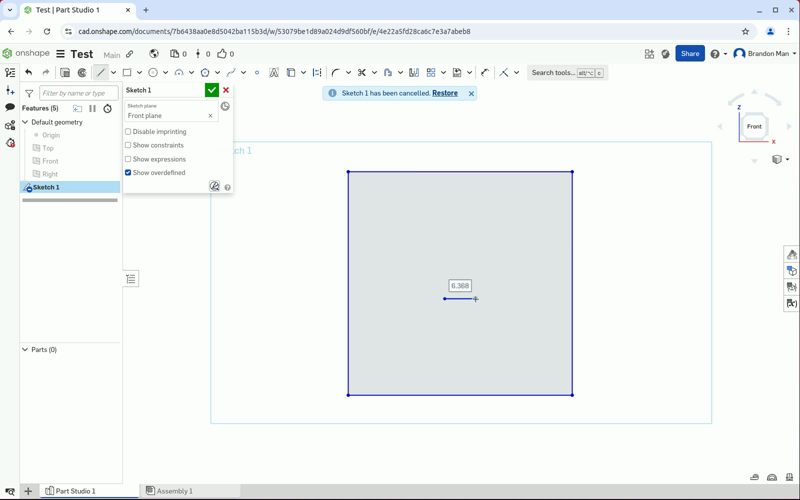
mouse_move(505, 298)
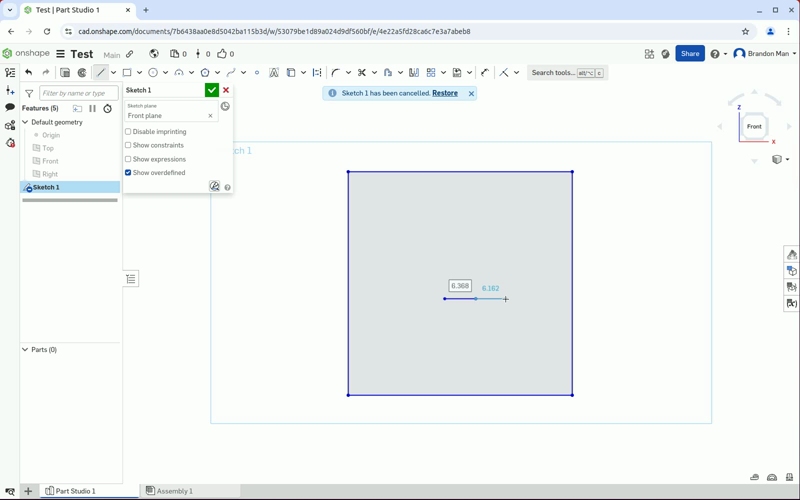
mouse_move(475, 268)
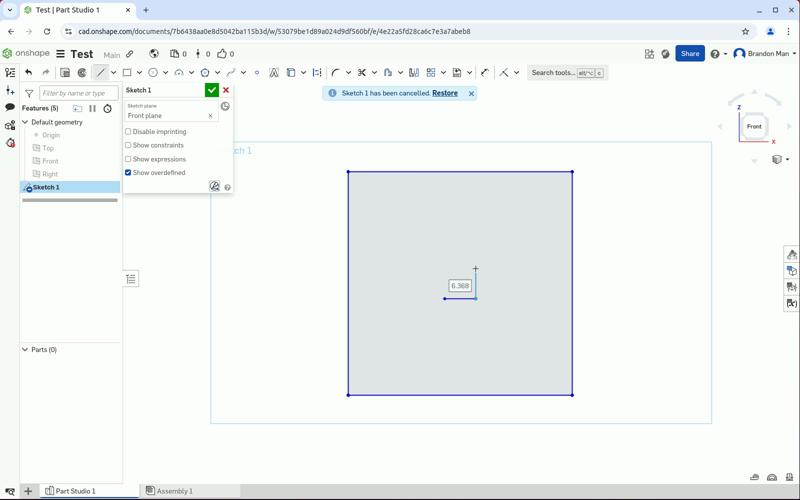
click(475, 268)
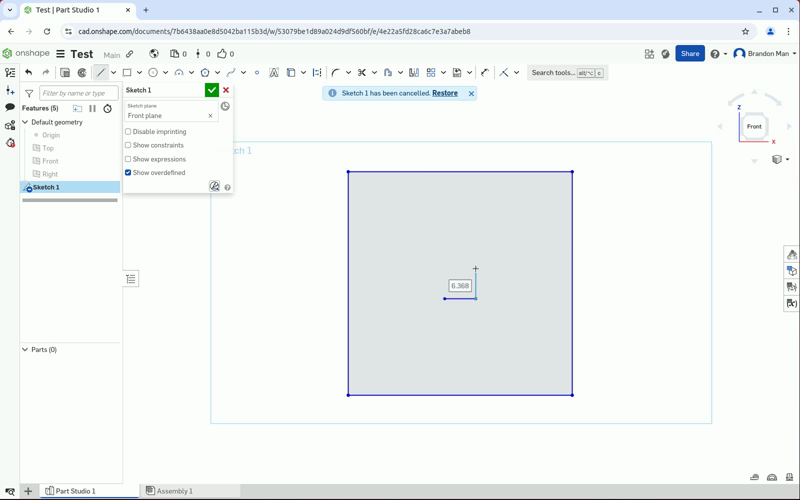
key_up(shift)
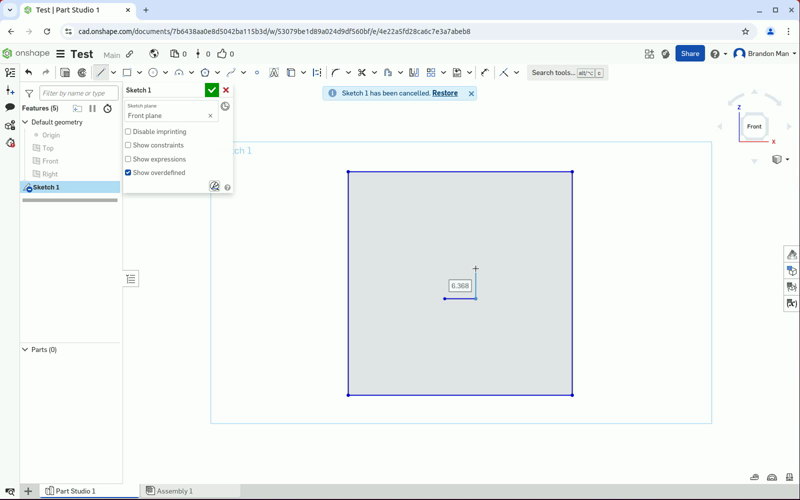
key_down(shift)
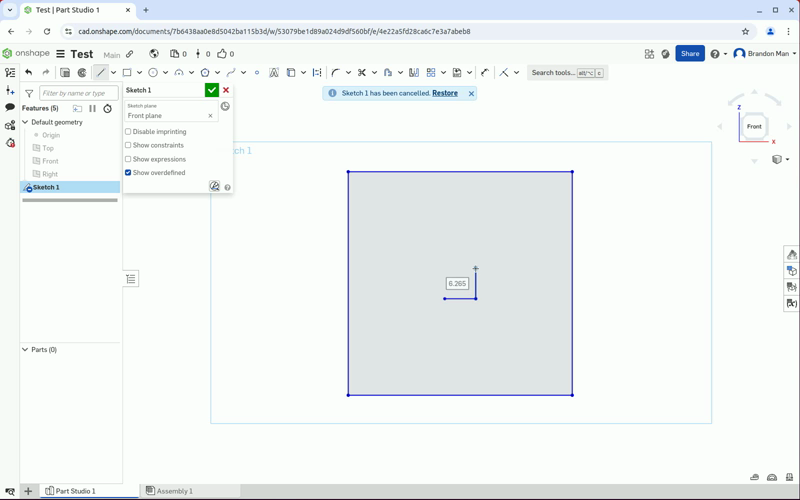
mouse_move(505, 268)
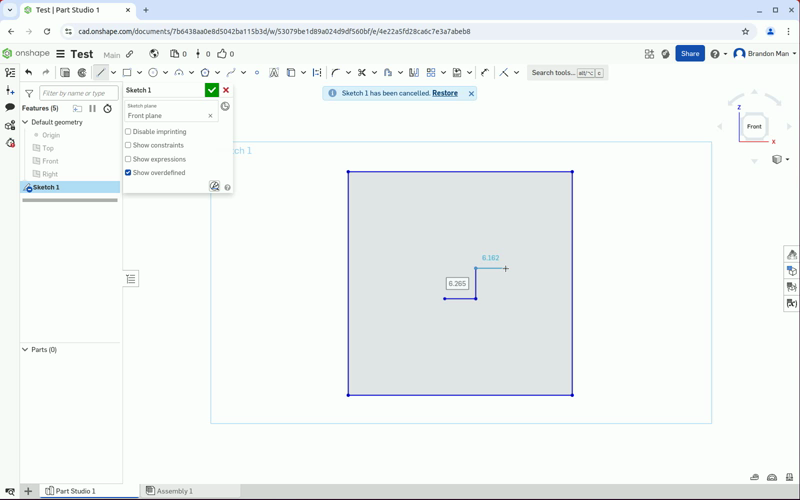
mouse_move(444, 268)
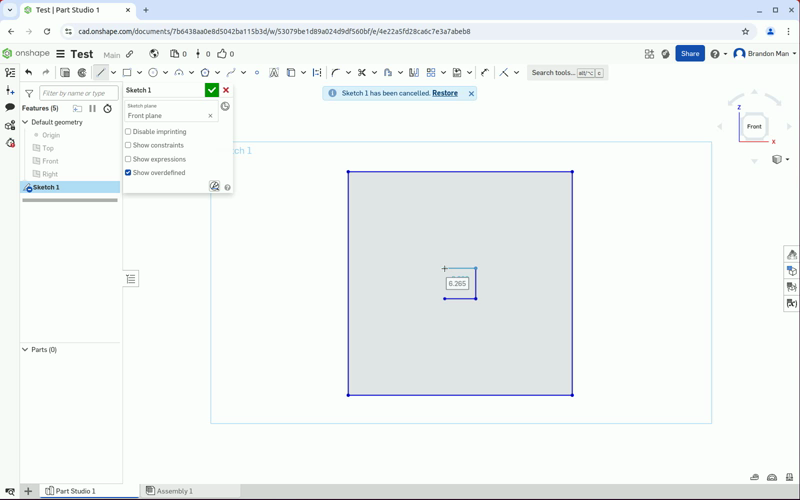
click(444, 268)
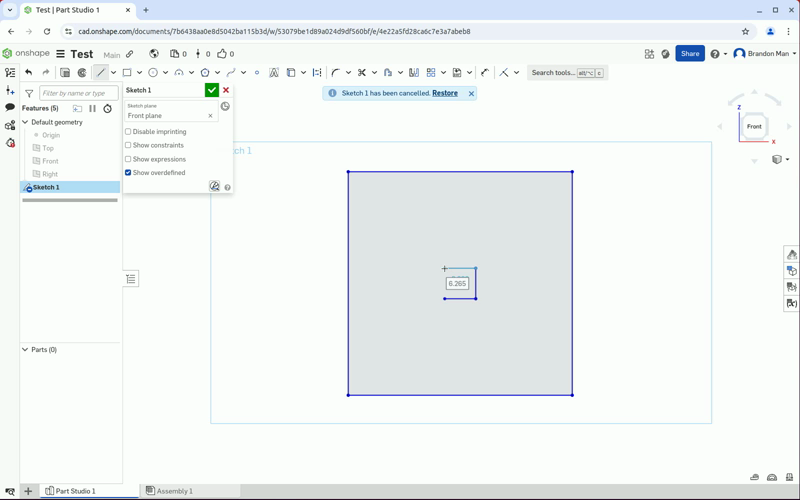
key_up(shift)
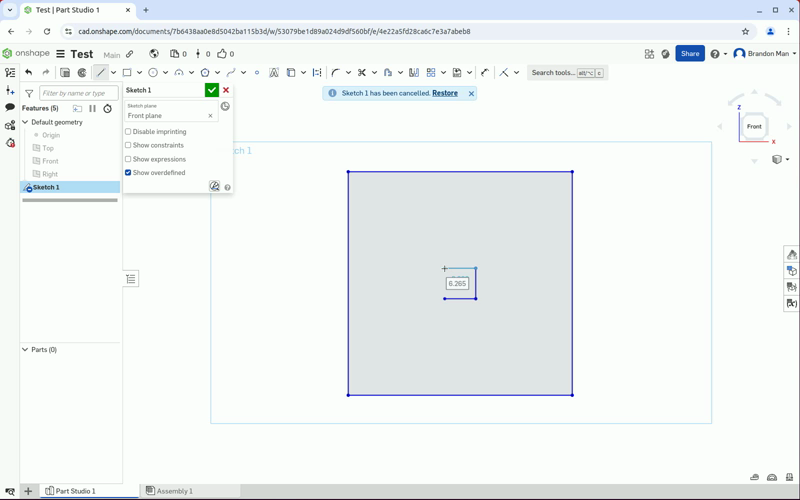
mouse_move(474, 268)
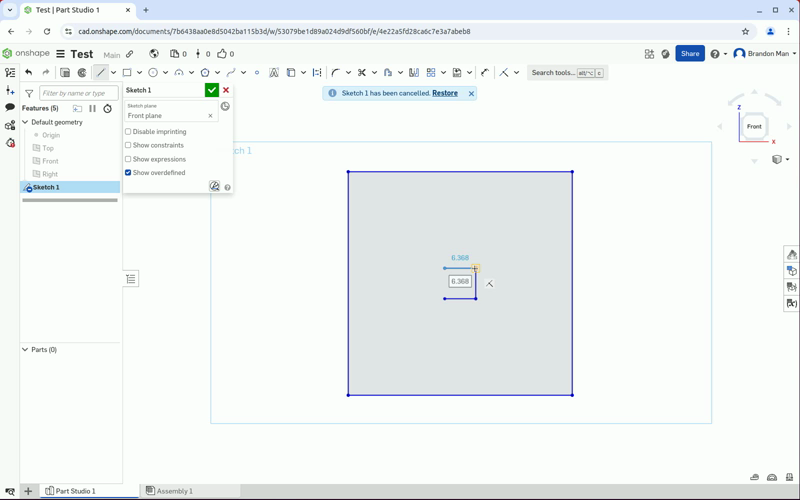
key_down(shift)
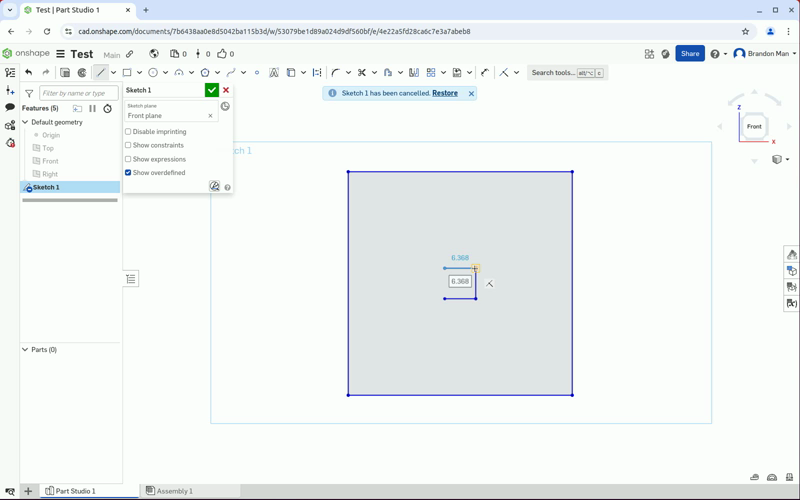
mouse_move(444, 298)
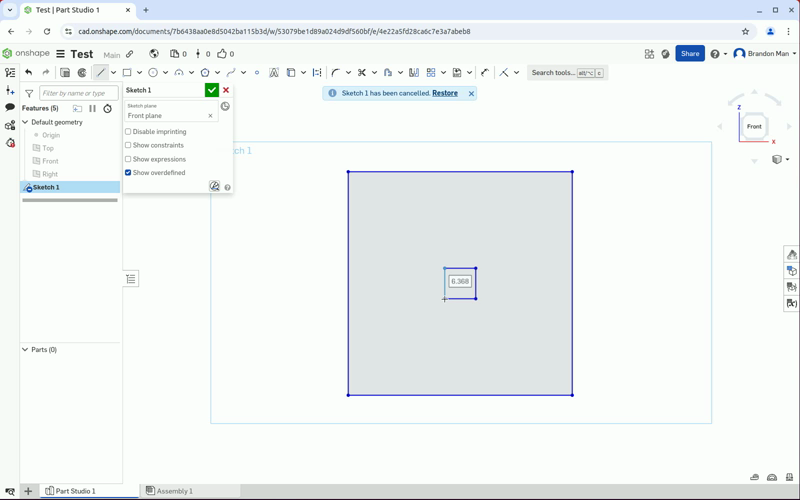
key_up(shift)
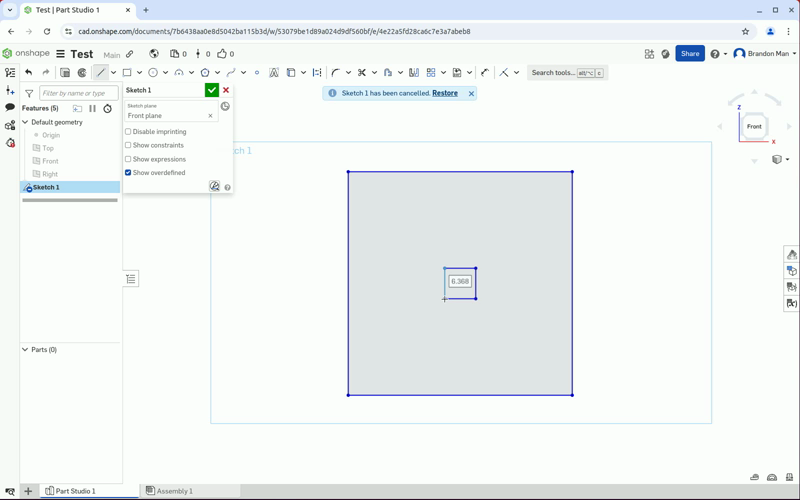
click(444, 298)
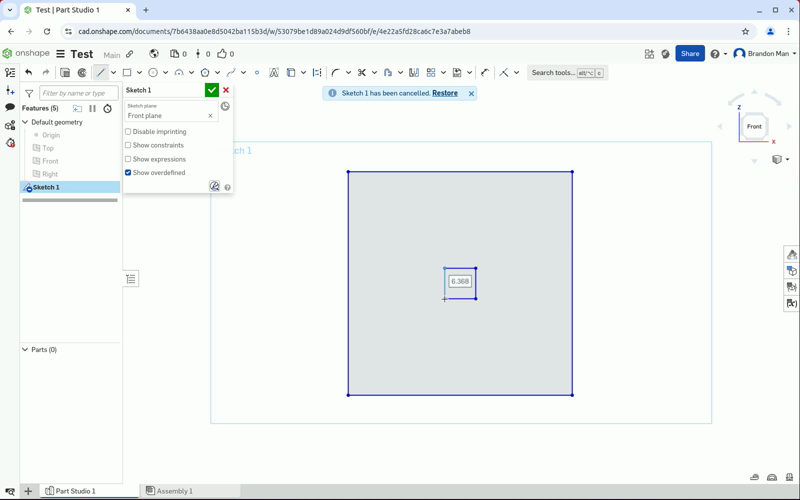
key(esc)
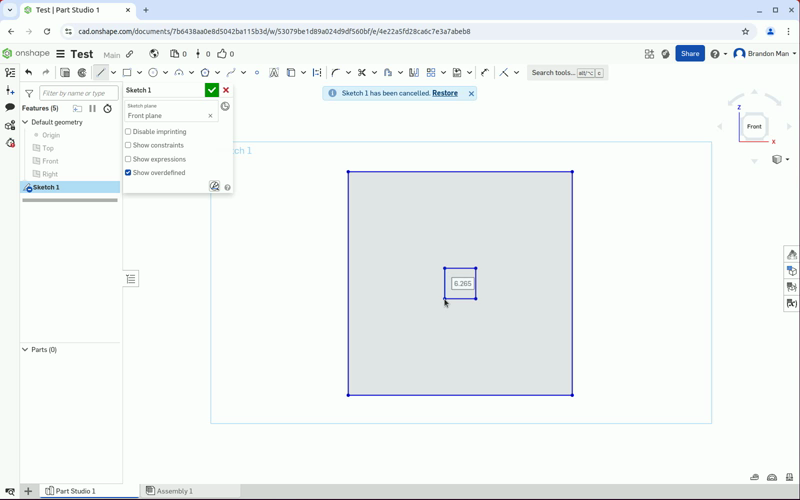
mouse_move(512, 253)
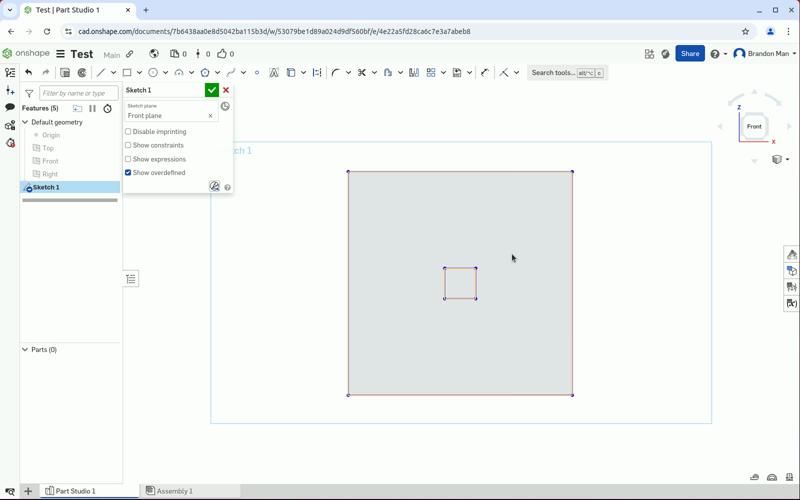
click(512, 253)
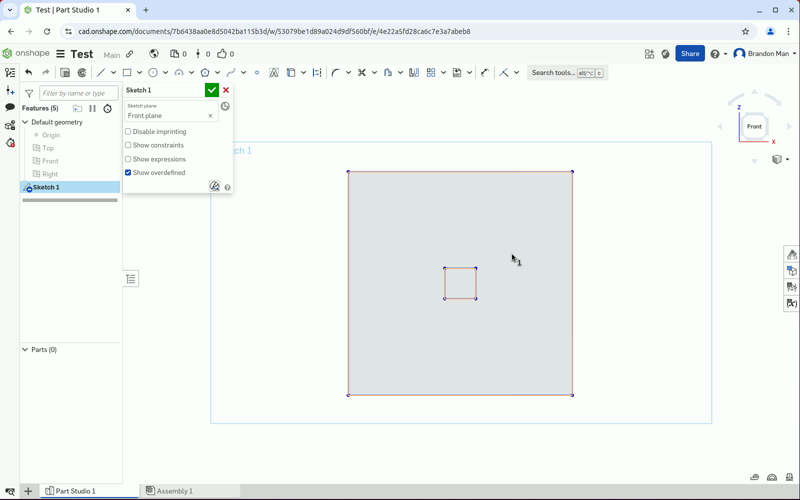
mouse_move(73, 352)
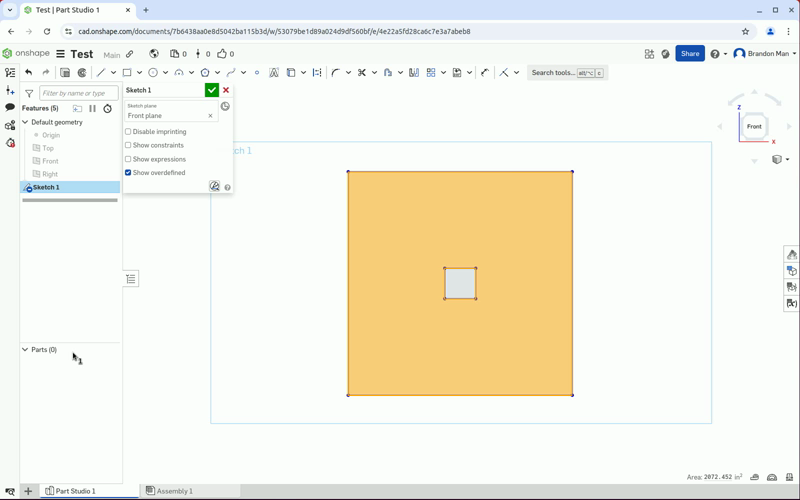
key(shift+y)
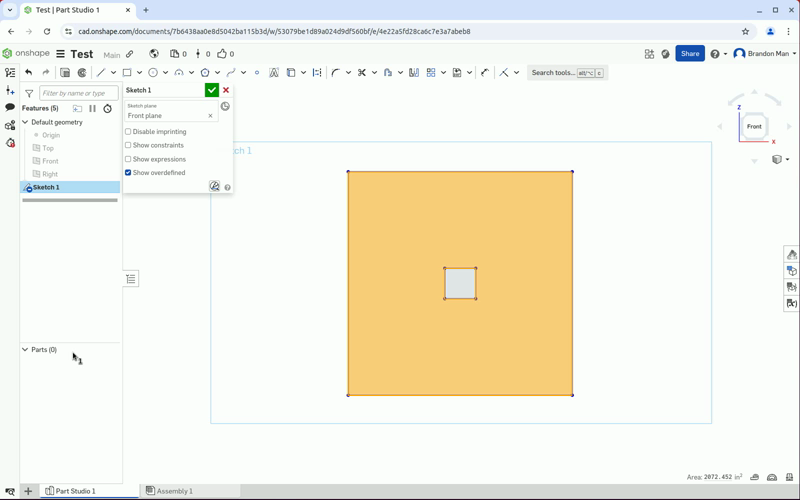
key(shift+e)
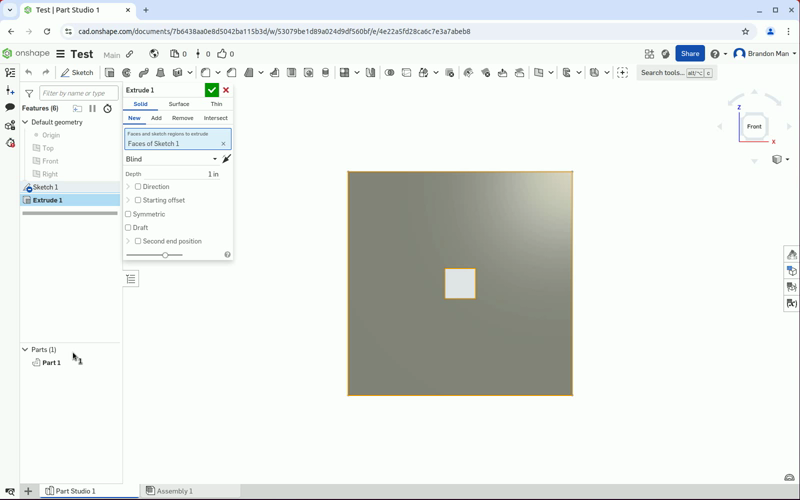
mouse_move(143, 106)
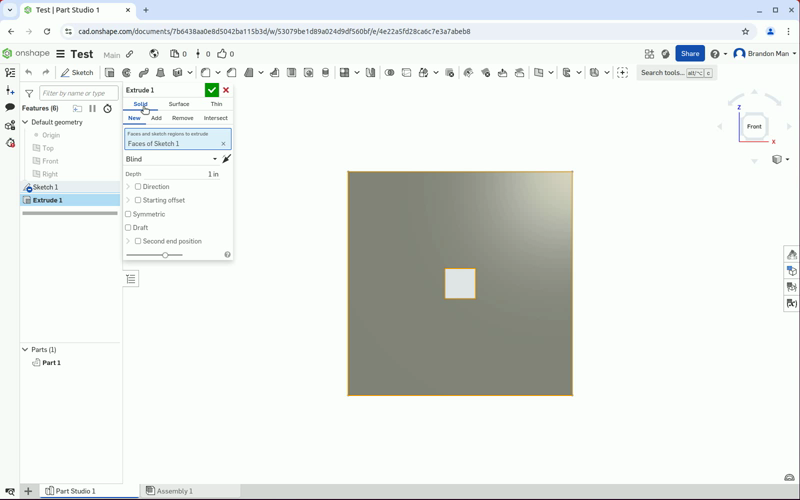
click(143, 106)
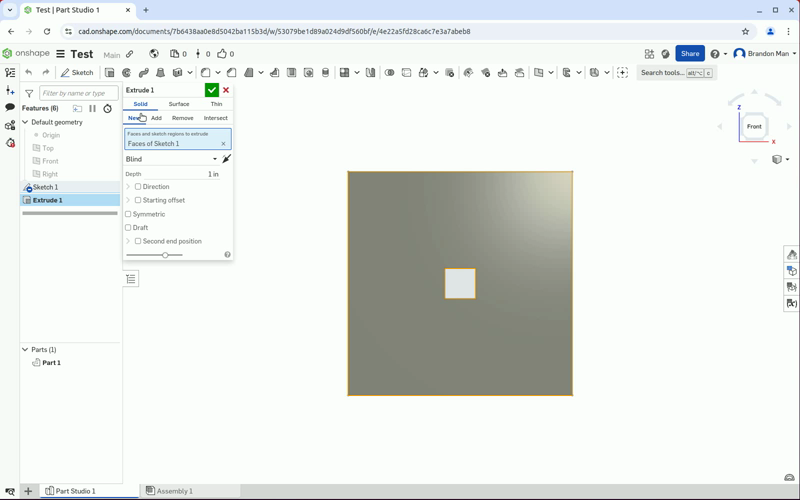
mouse_move(137, 120)
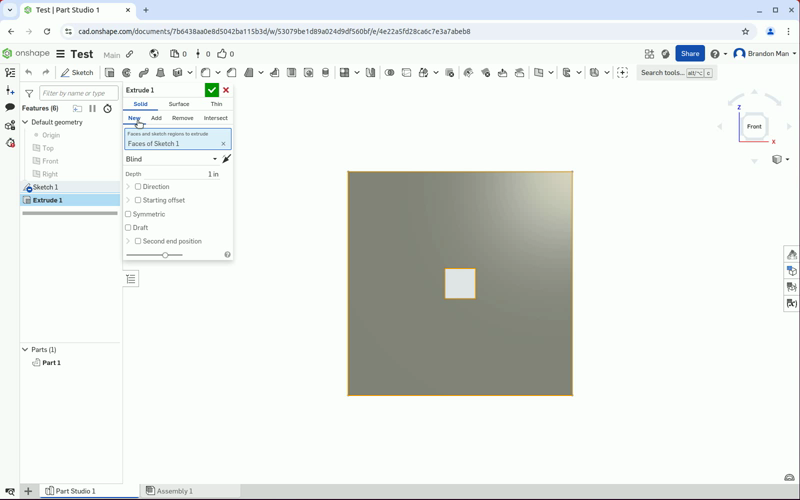
click(137, 120)
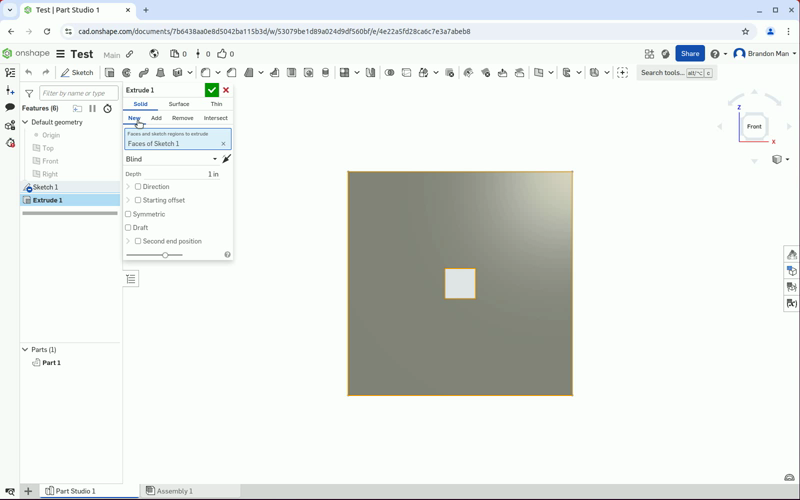
key(tab, 4)
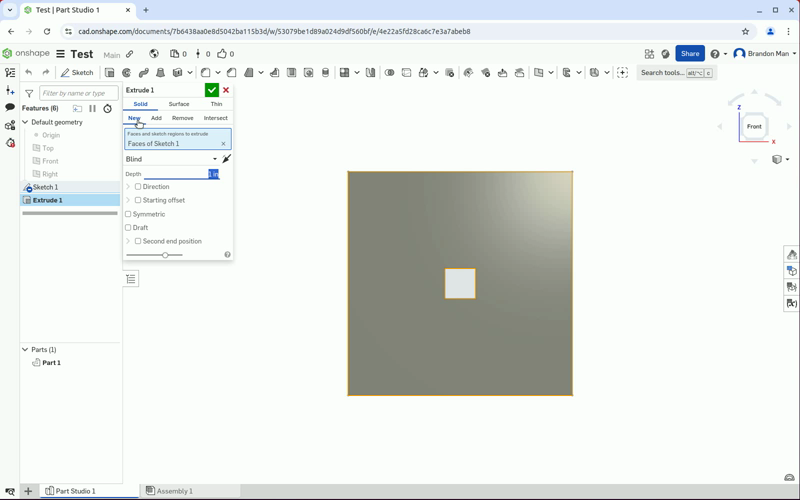
text(46.216)
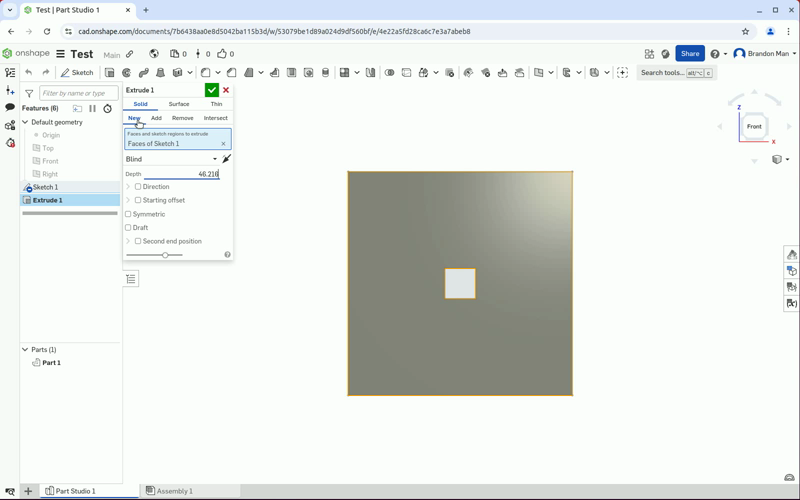
key(tab, 3)
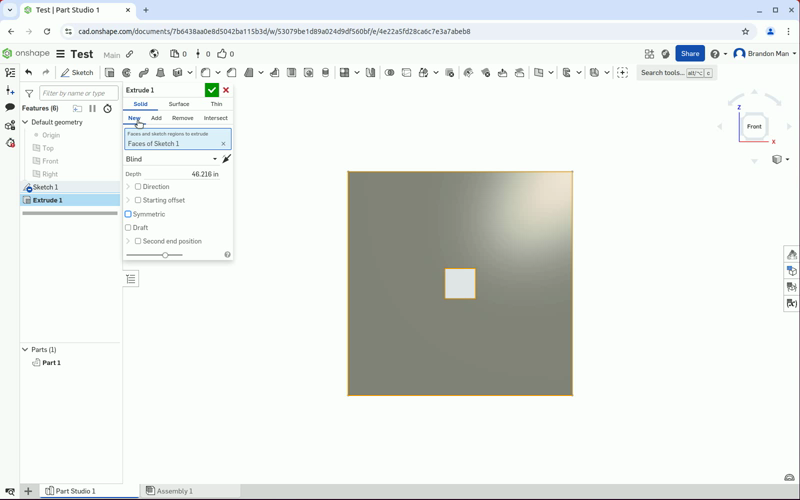
key(space)
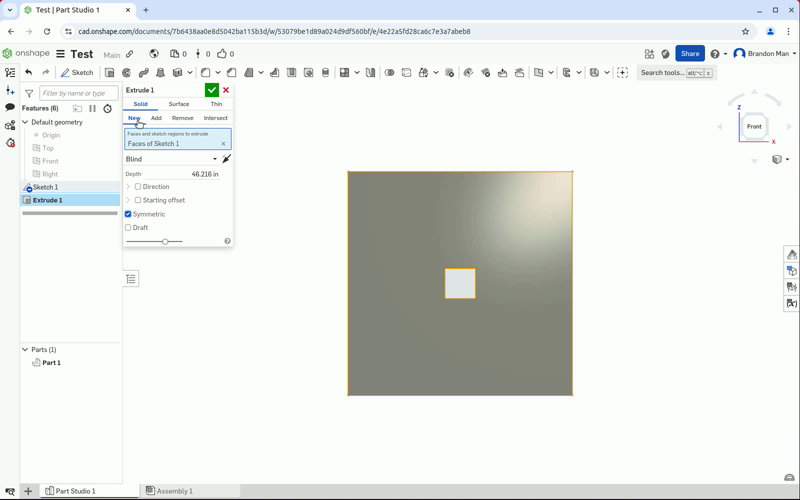
key(enter)
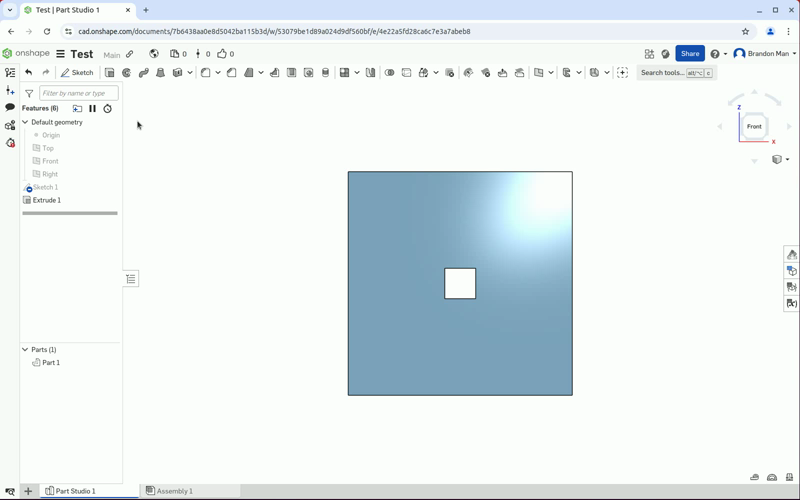
key(shift+h)
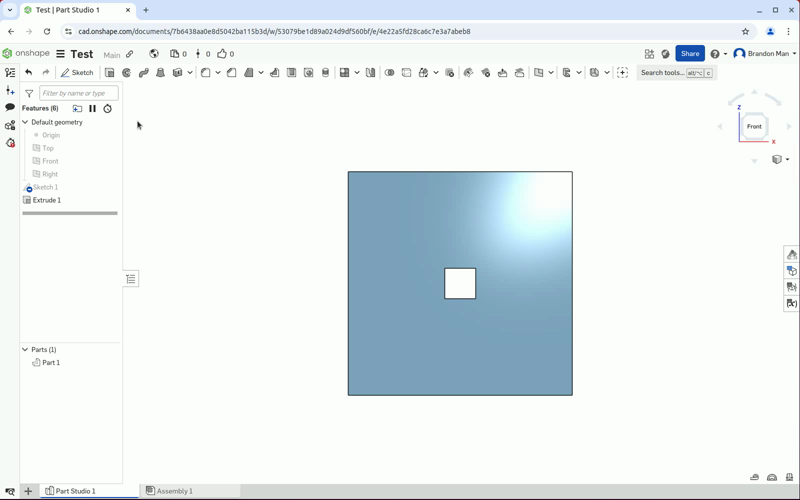
key(shift+h)
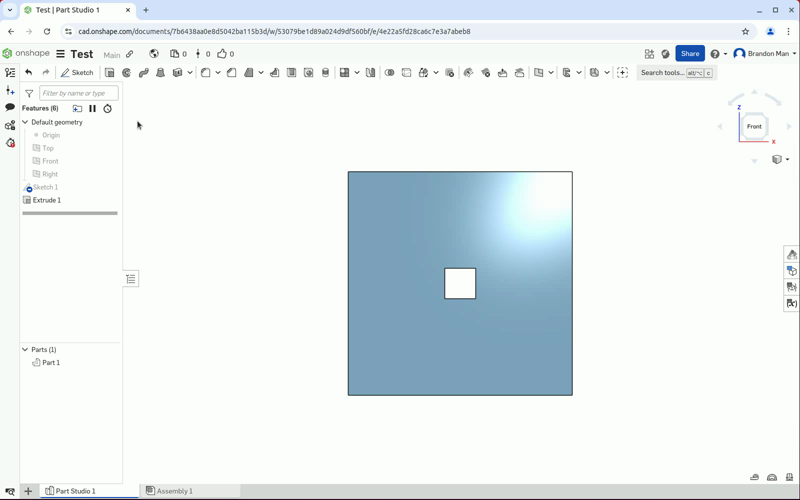
mouse_move(73, 189)
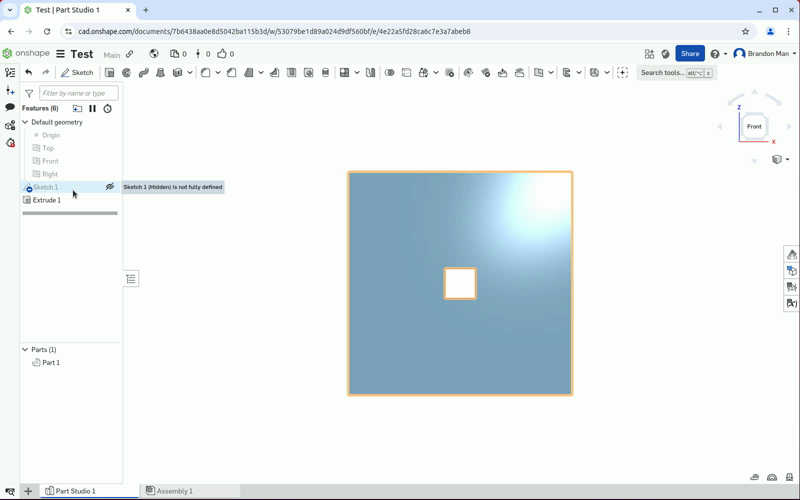
click(73, 189)
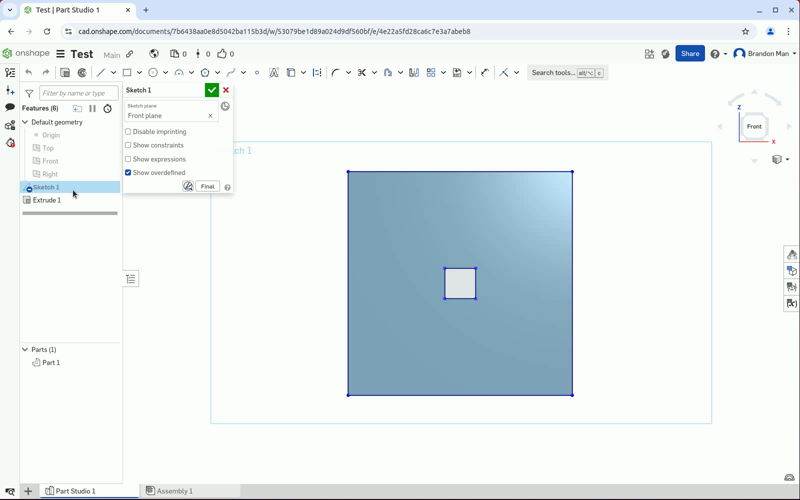
mouse_move(229, 92)
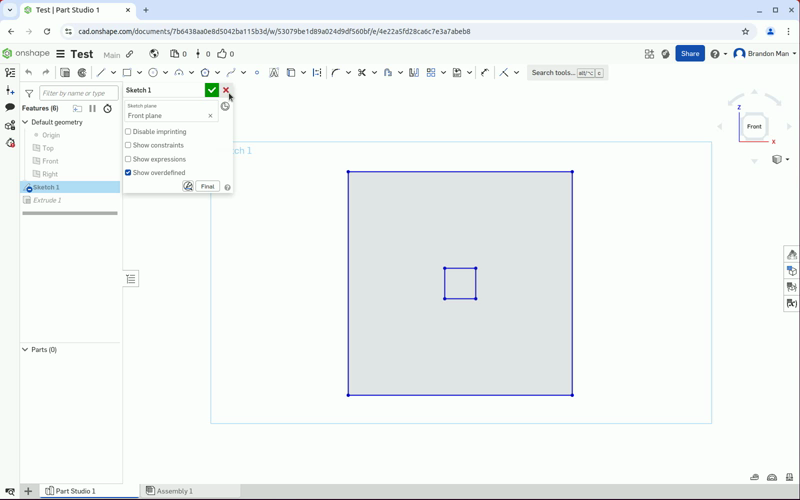
click(229, 92)
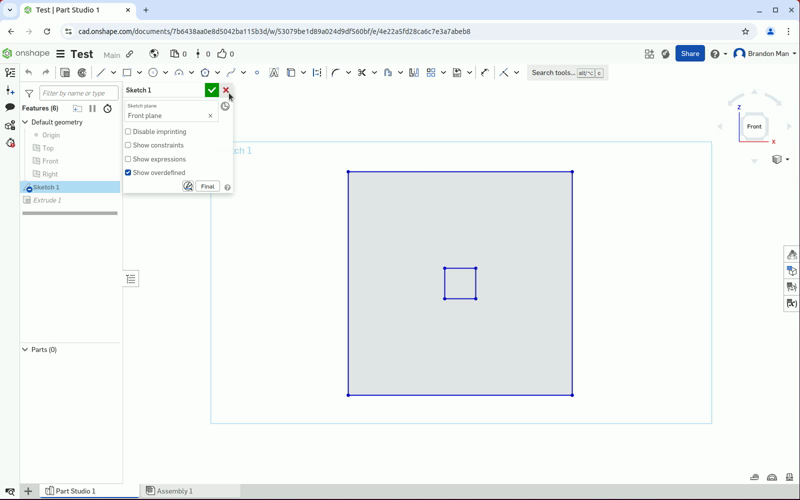
key(shift+s)
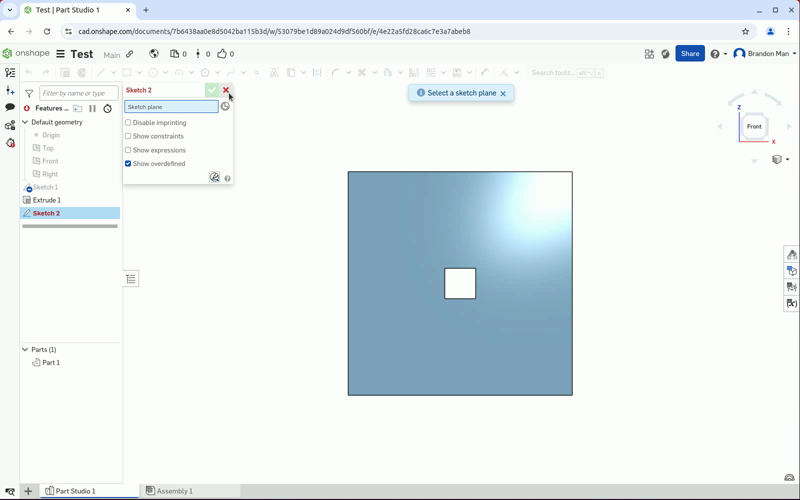
mouse_move(73, 163)
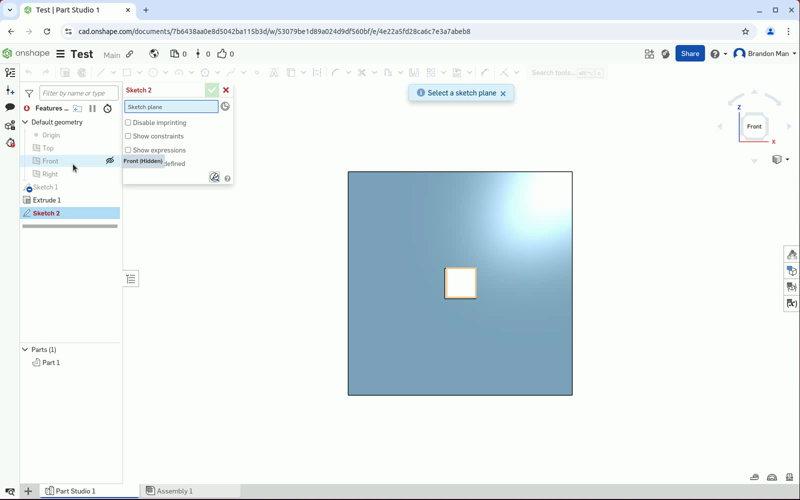
click(73, 163)
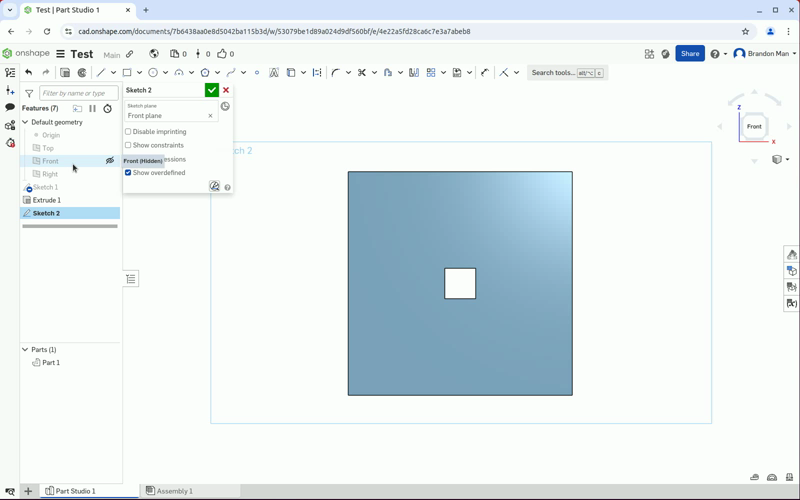
mouse_move(73, 352)
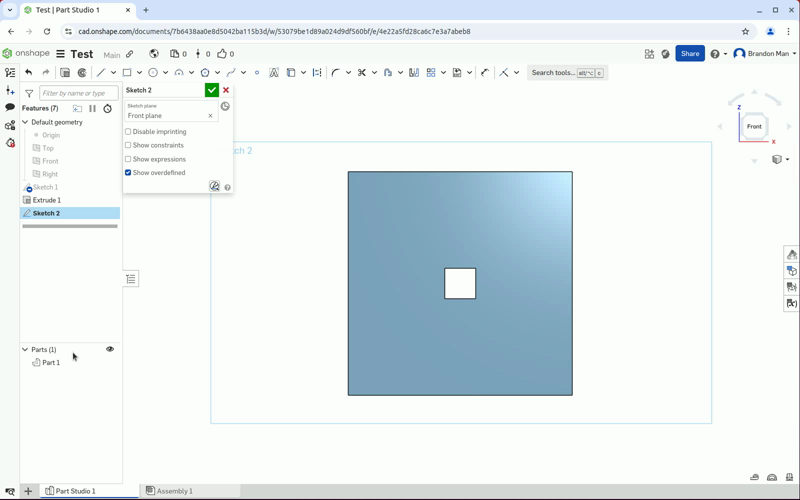
key(y)
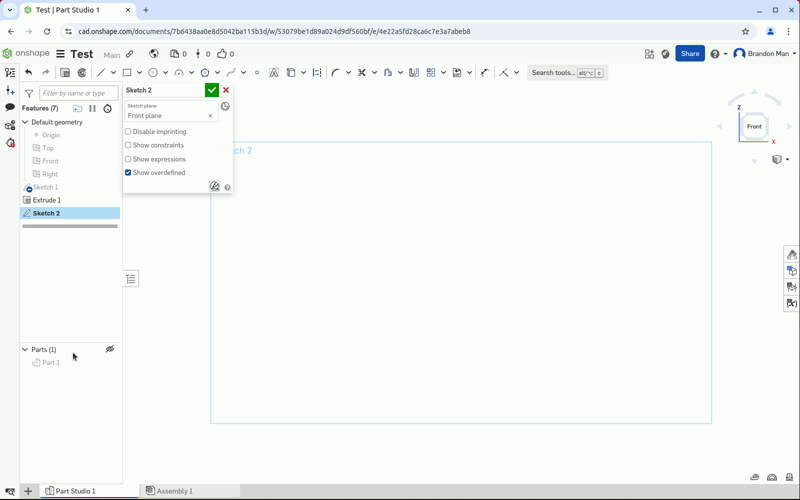
key(l)
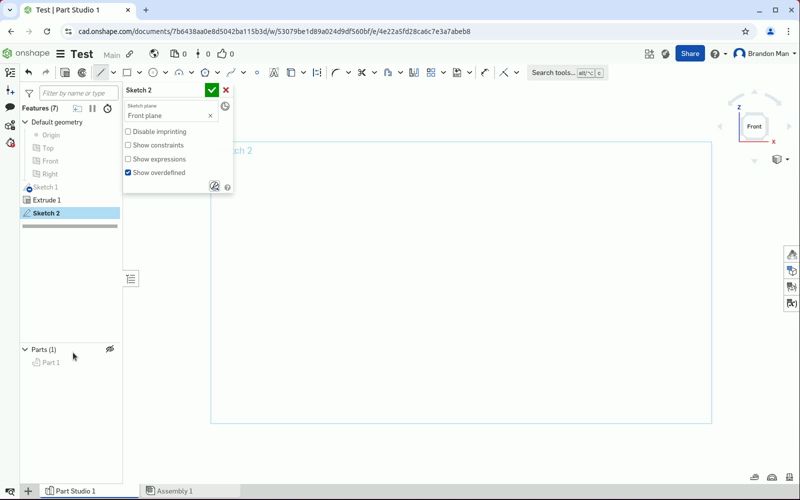
key_down(shift)
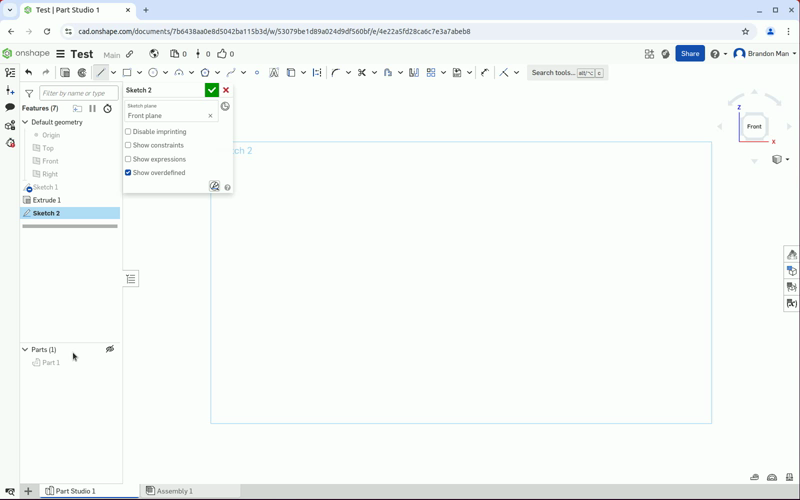
mouse_move(445, 298)
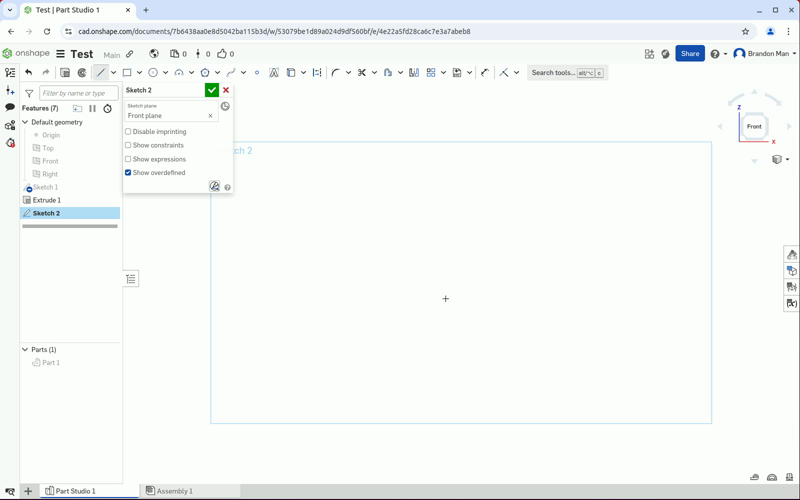
click(445, 298)
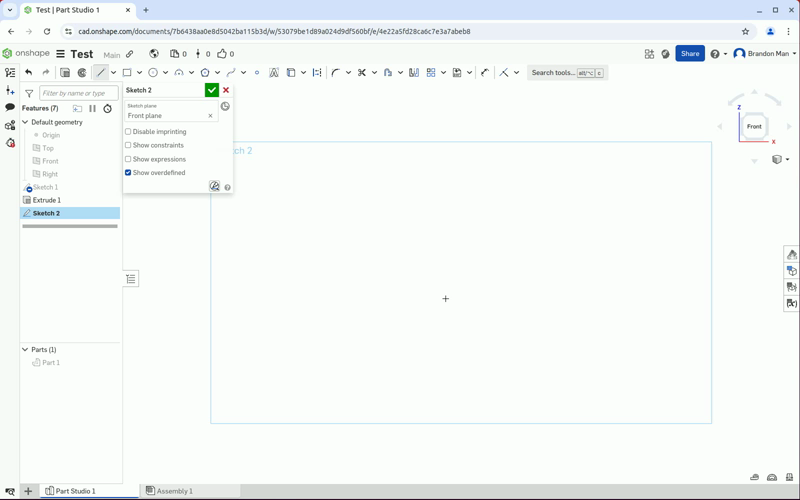
key_up(shift)
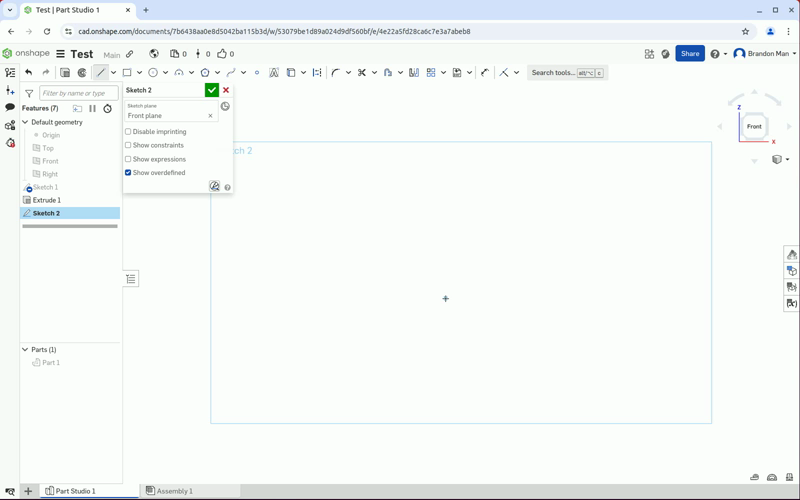
key_down(shift)
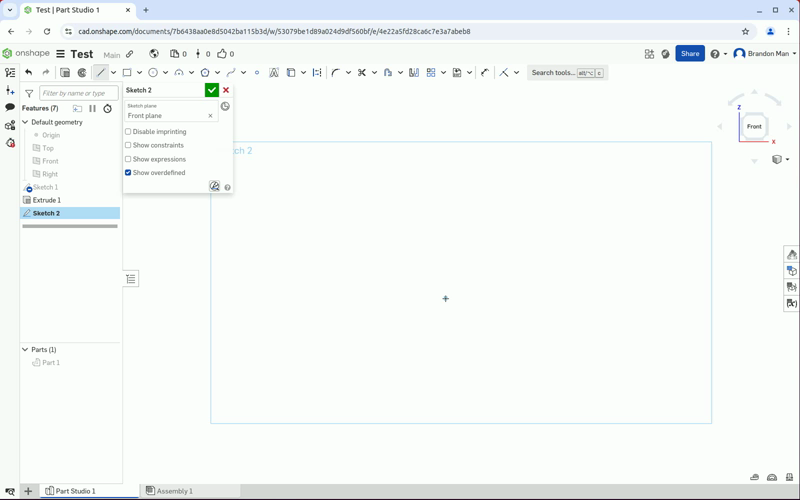
mouse_move(475, 298)
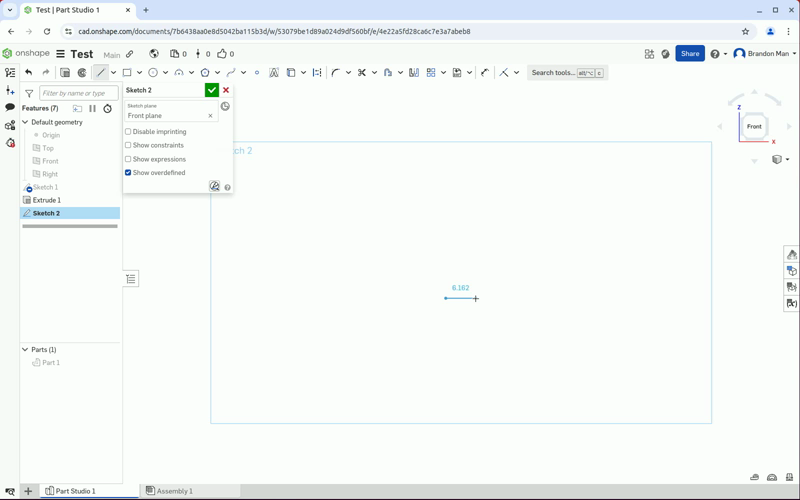
mouse_move(476, 298)
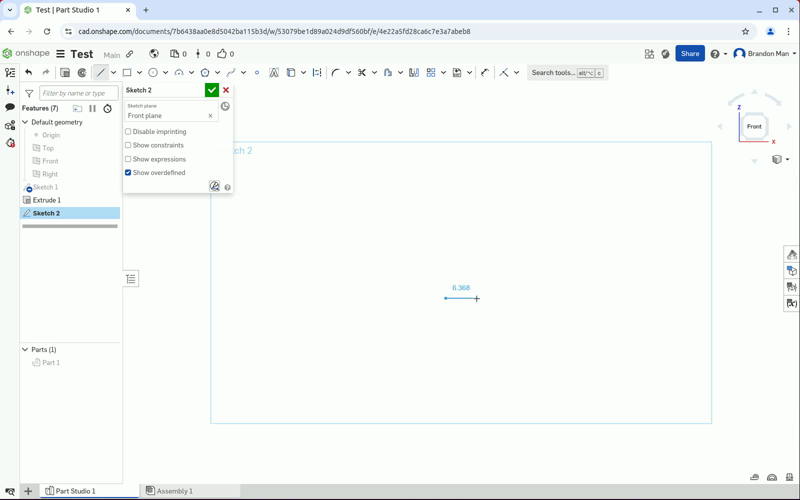
click(476, 298)
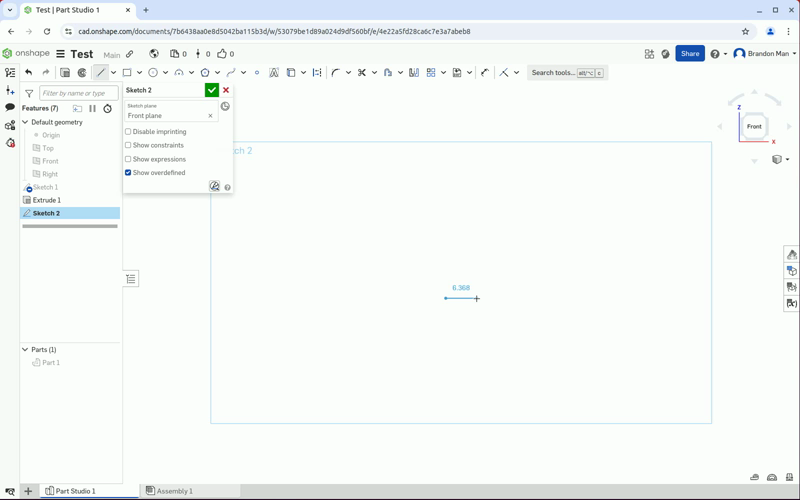
key_up(shift)
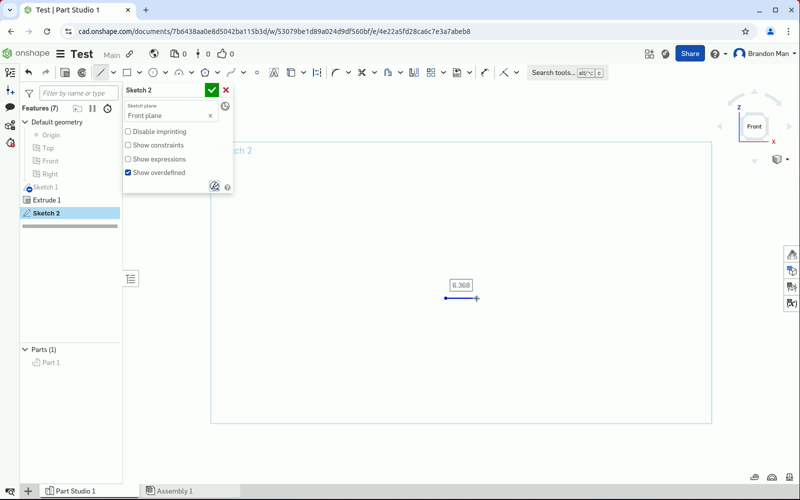
key_down(shift)
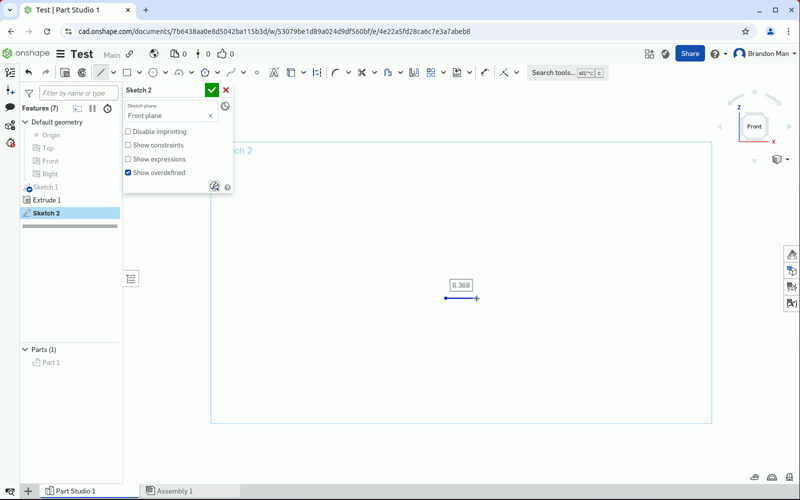
mouse_move(506, 298)
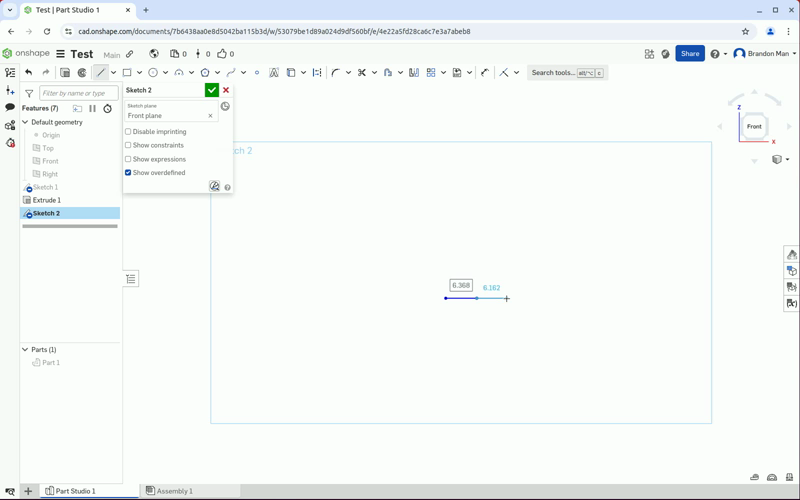
mouse_move(476, 267)
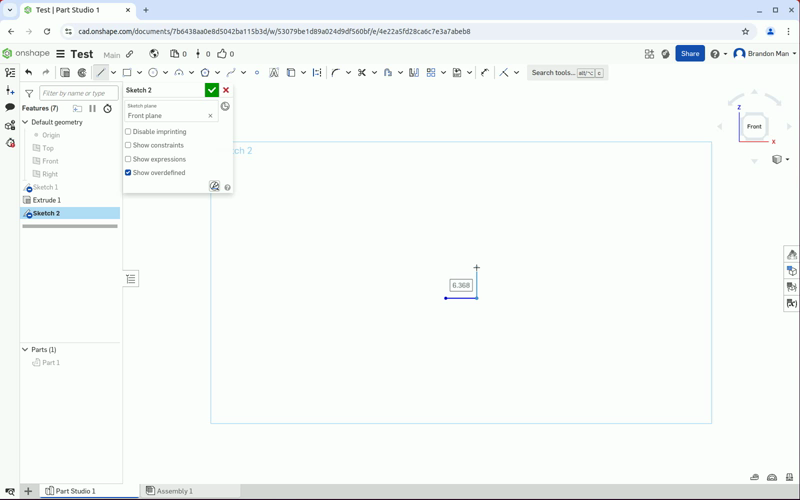
click(476, 267)
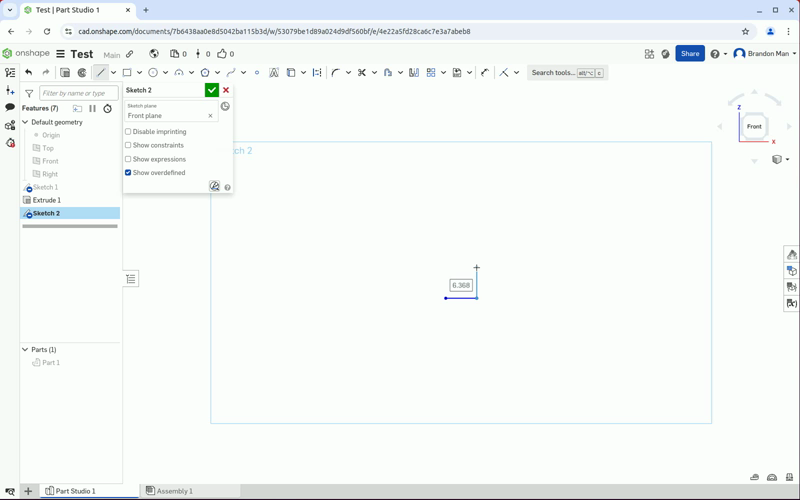
key_up(shift)
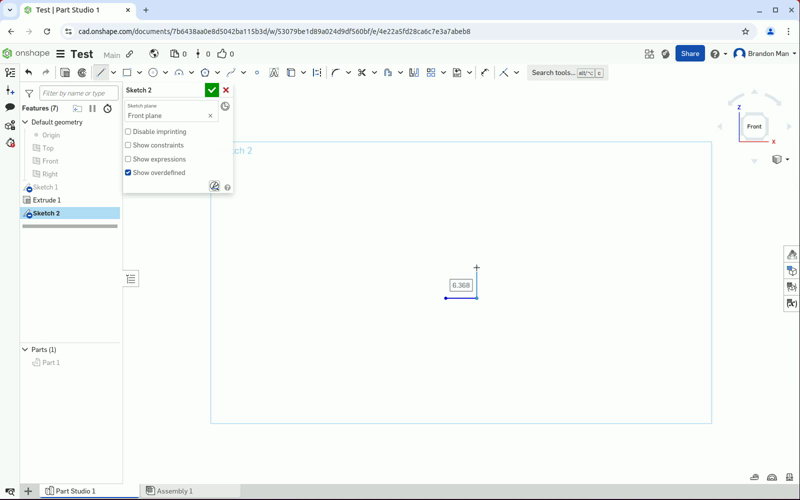
key_down(shift)
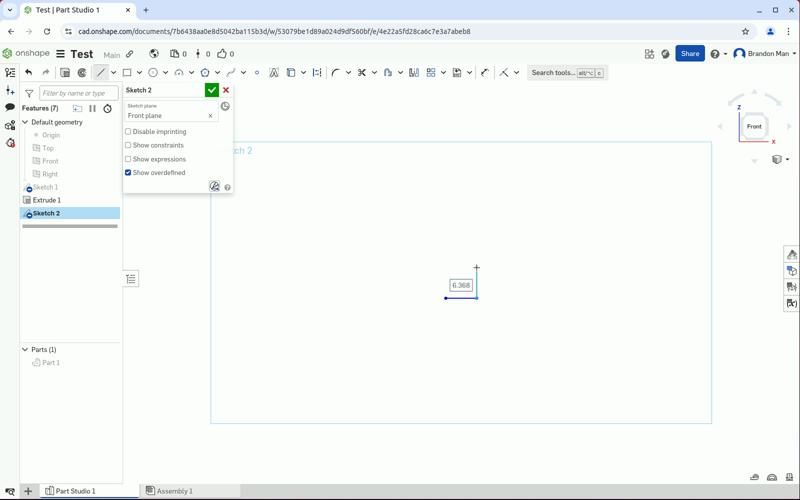
mouse_move(506, 267)
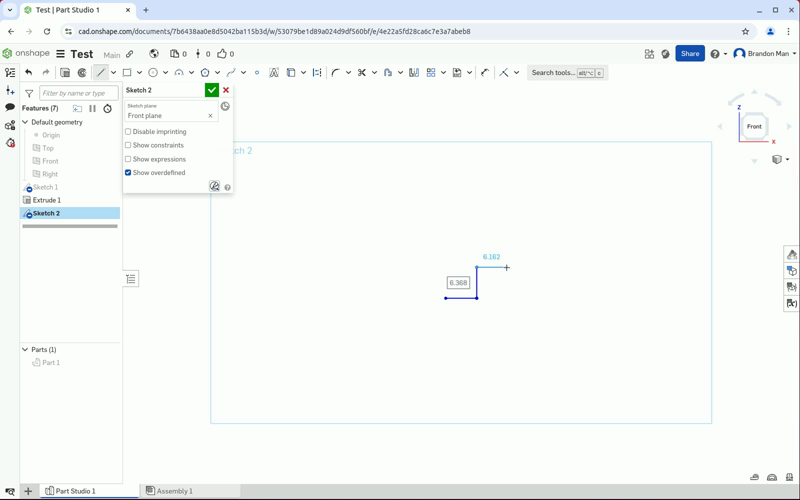
mouse_move(445, 267)
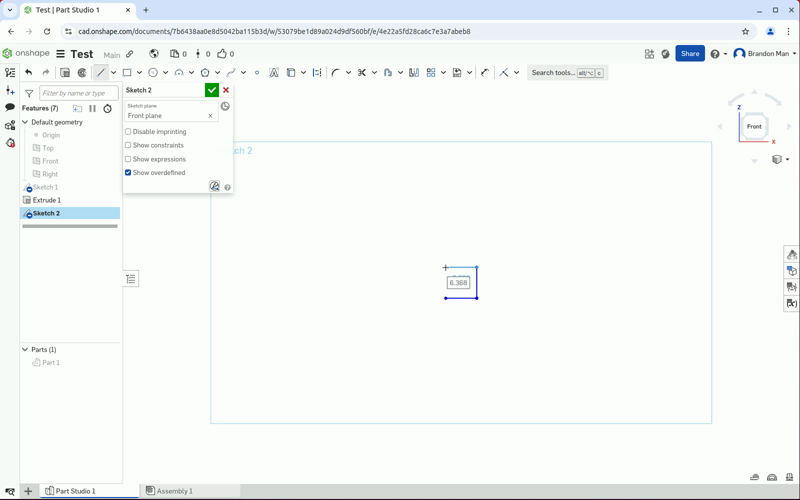
click(445, 267)
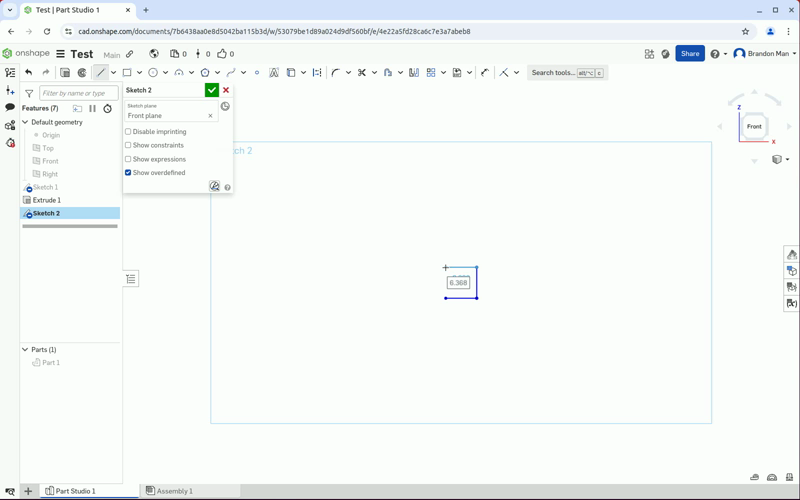
key_up(shift)
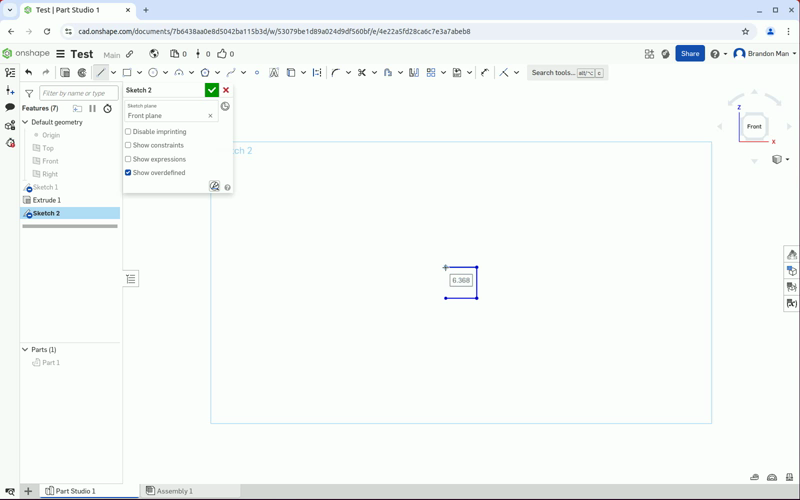
mouse_move(475, 267)
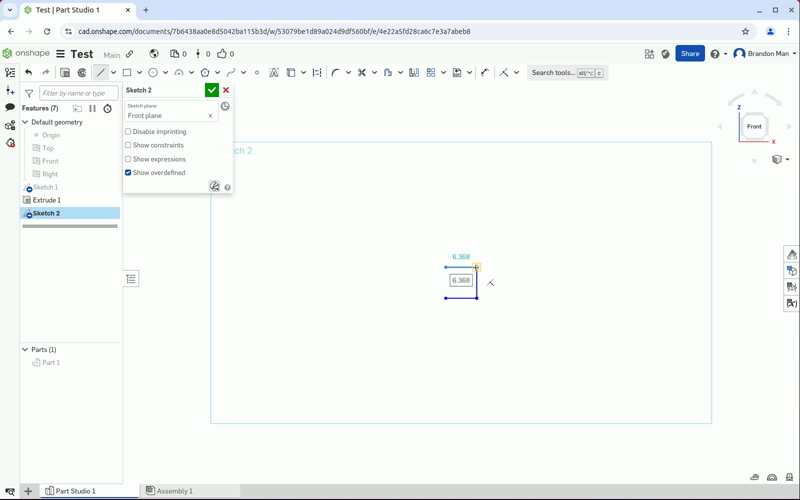
key_down(shift)
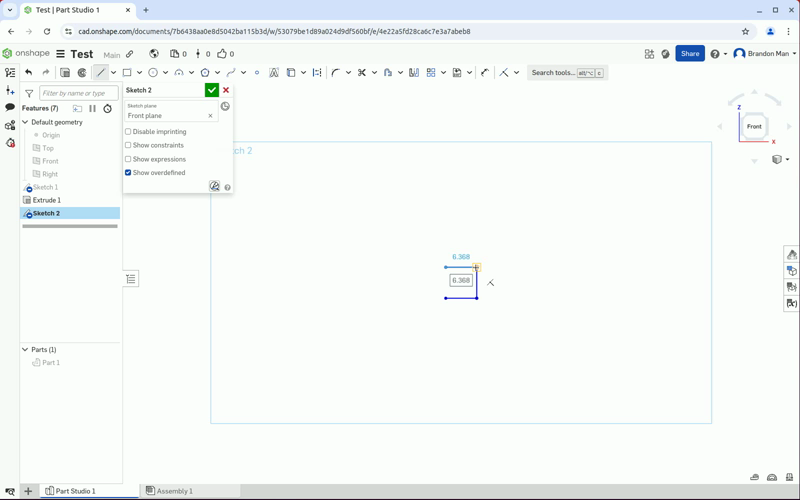
mouse_move(445, 298)
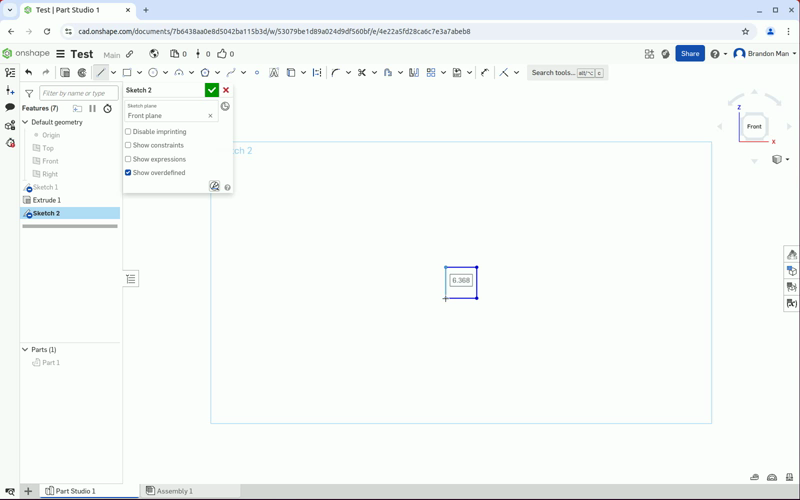
key_up(shift)
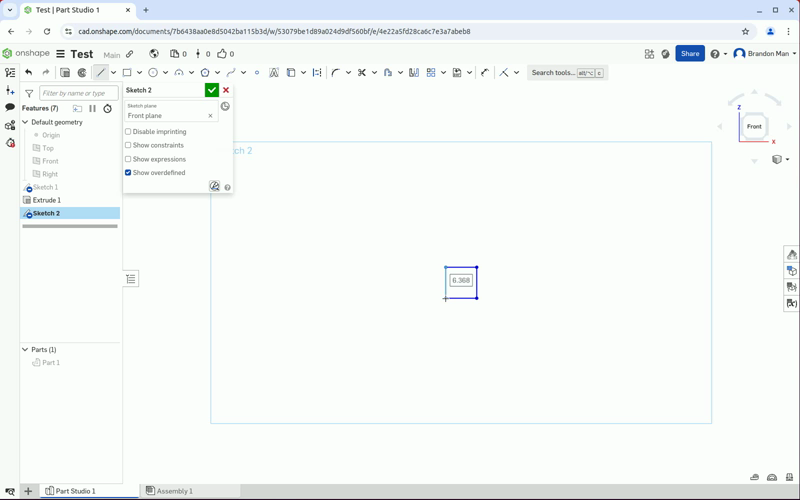
click(445, 298)
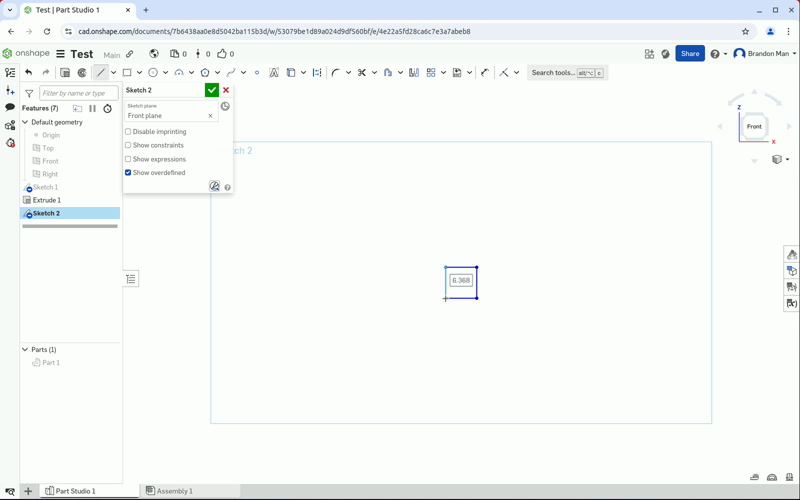
key(esc)
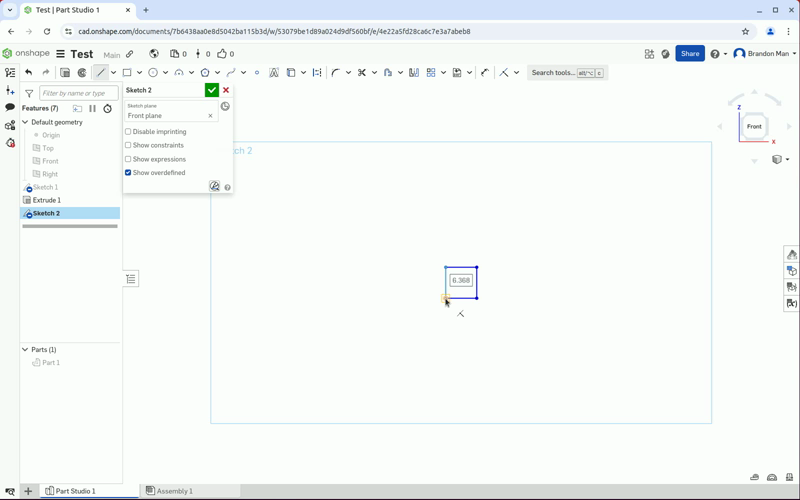
mouse_move(474, 277)
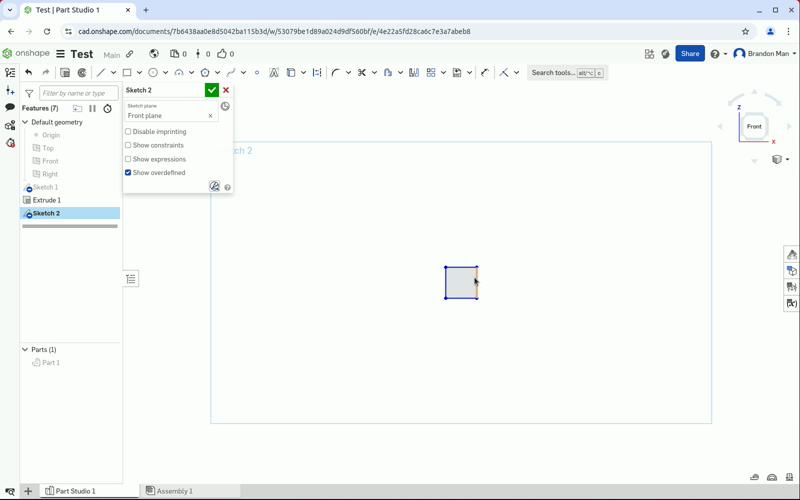
scroll(6)
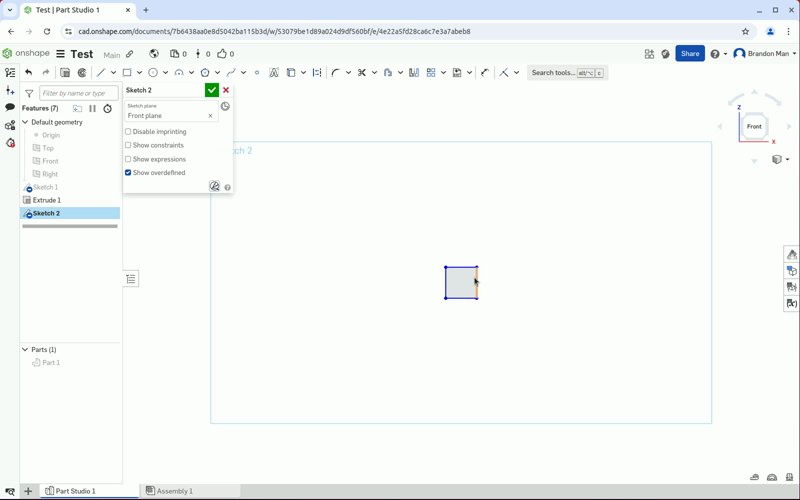
scroll(6)
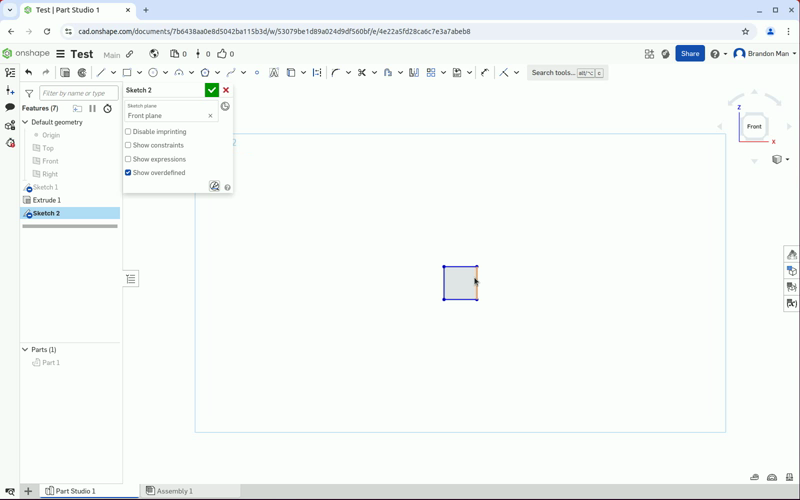
scroll(6)
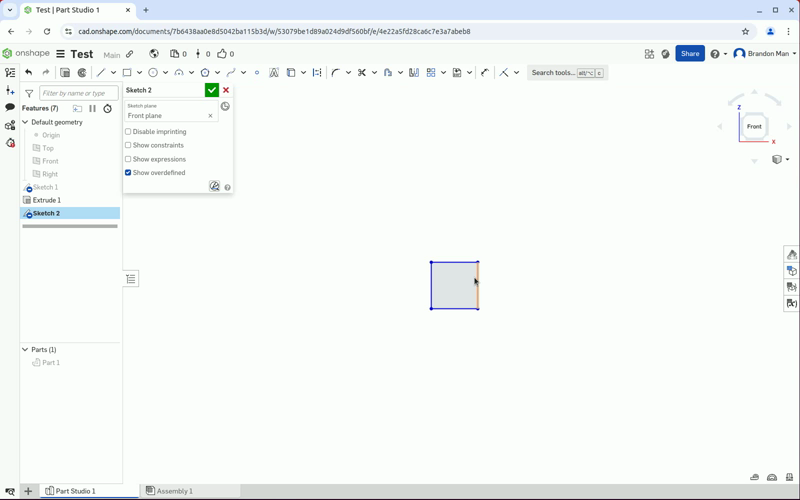
scroll(6)
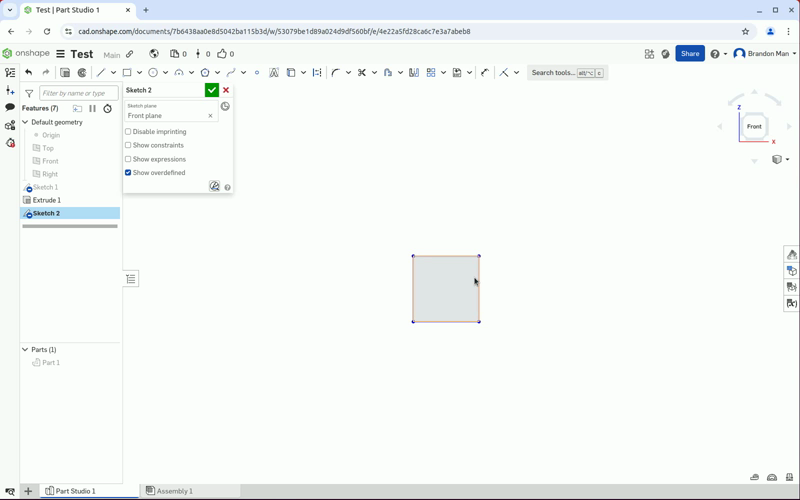
scroll(6)
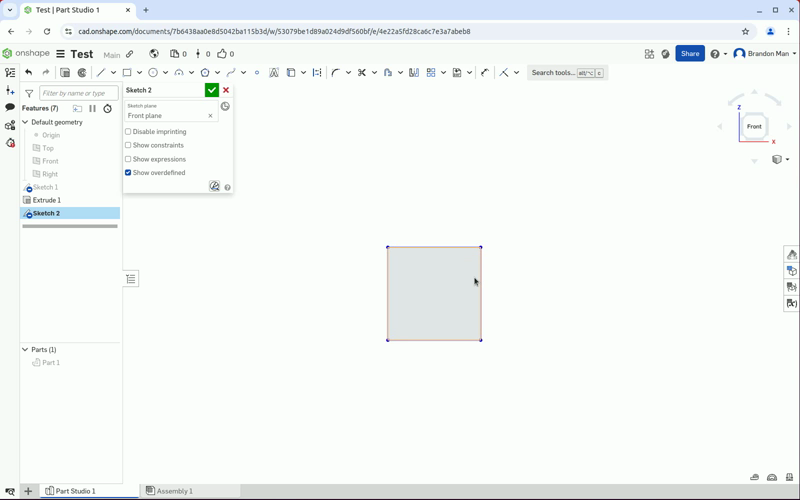
scroll(6)
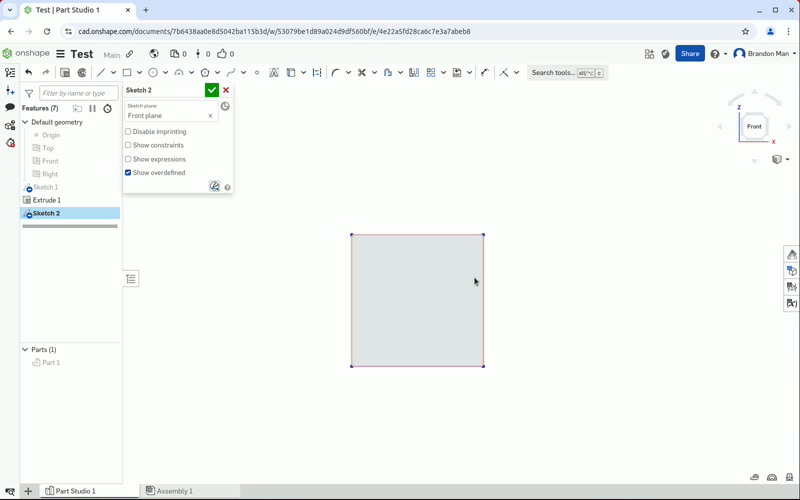
scroll(6)
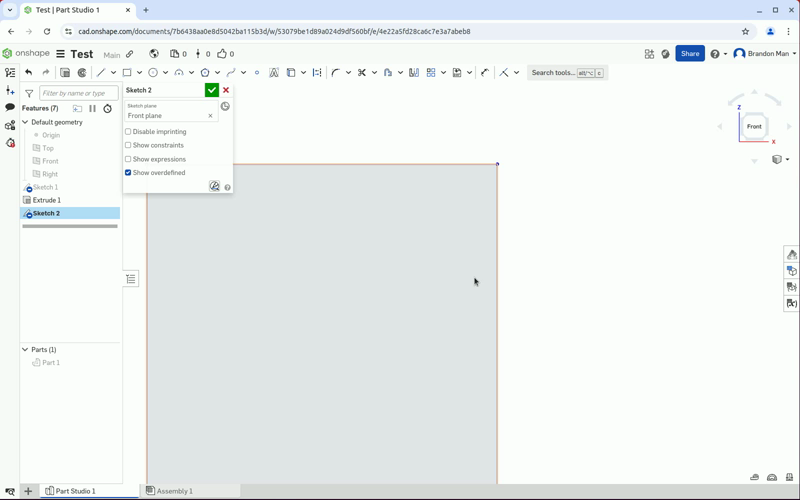
click(474, 277)
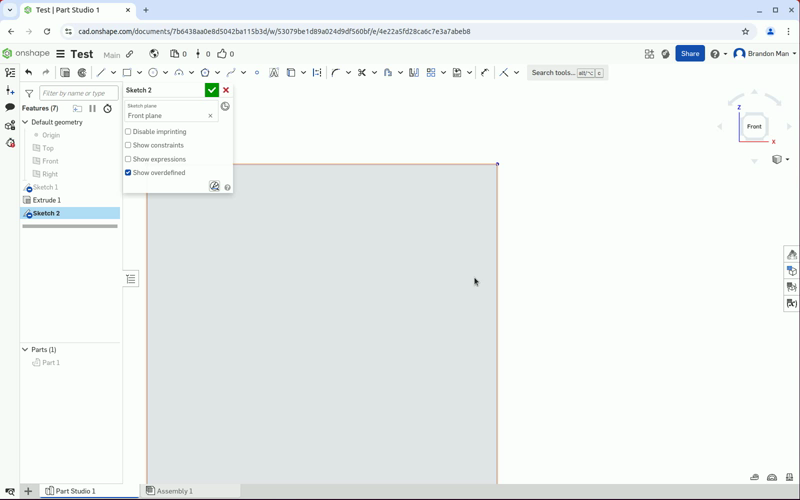
scroll(-6)
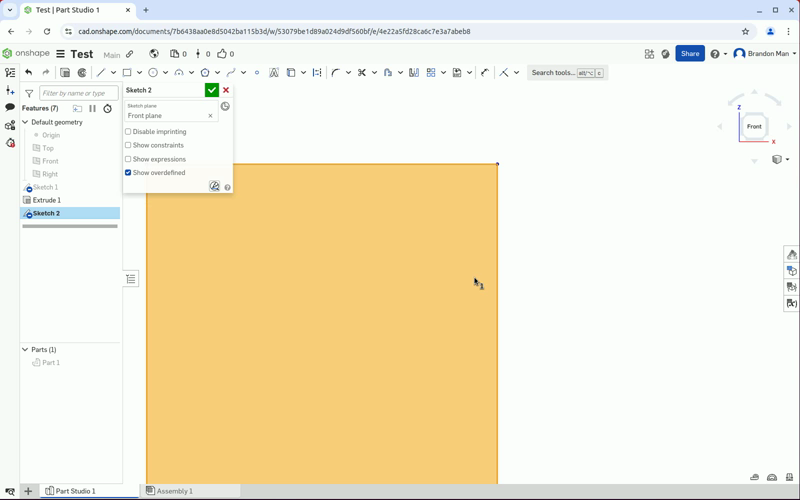
scroll(-6)
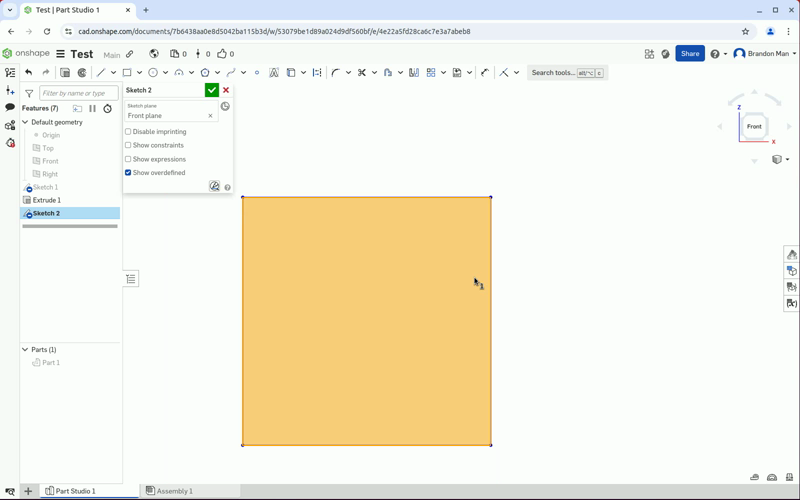
scroll(-6)
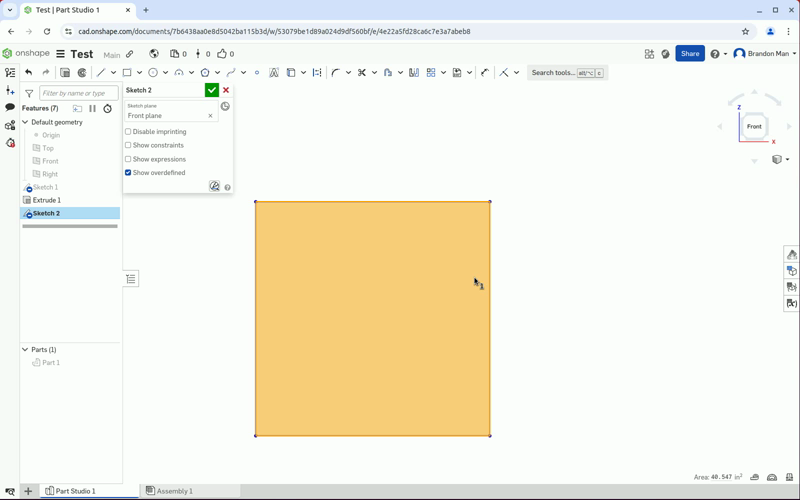
scroll(-6)
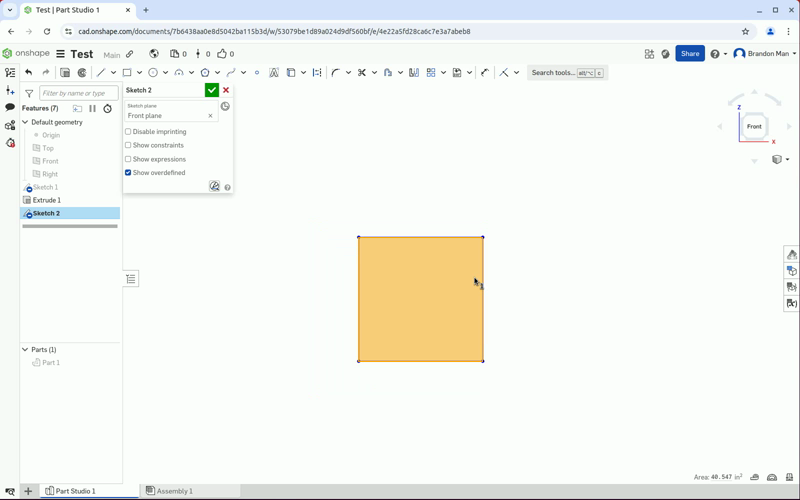
scroll(-6)
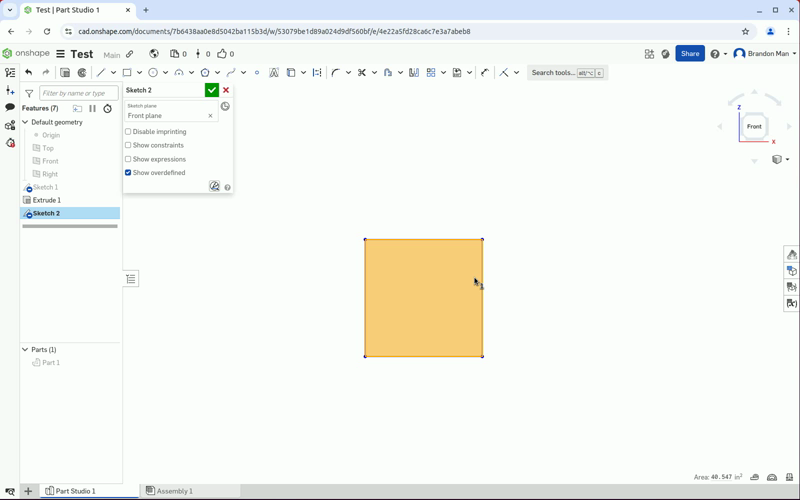
scroll(-6)
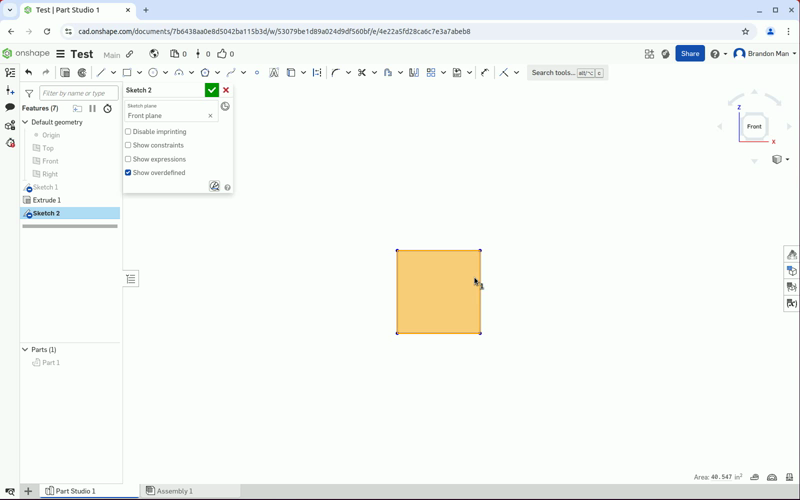
scroll(-6)
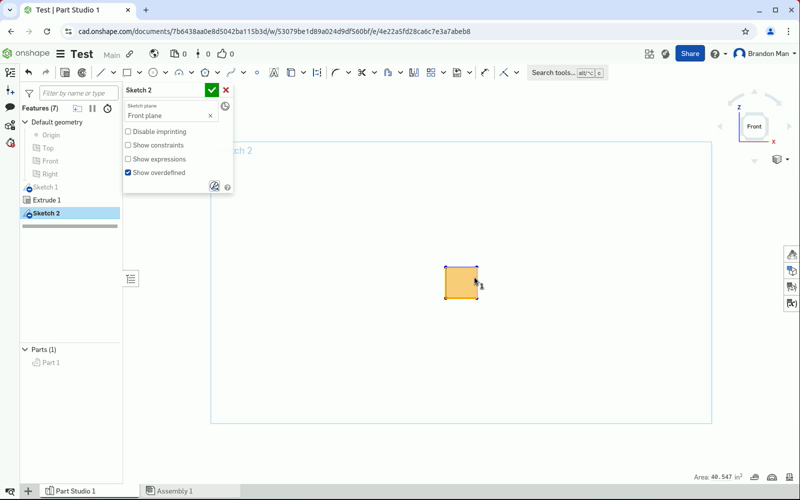
mouse_move(73, 352)
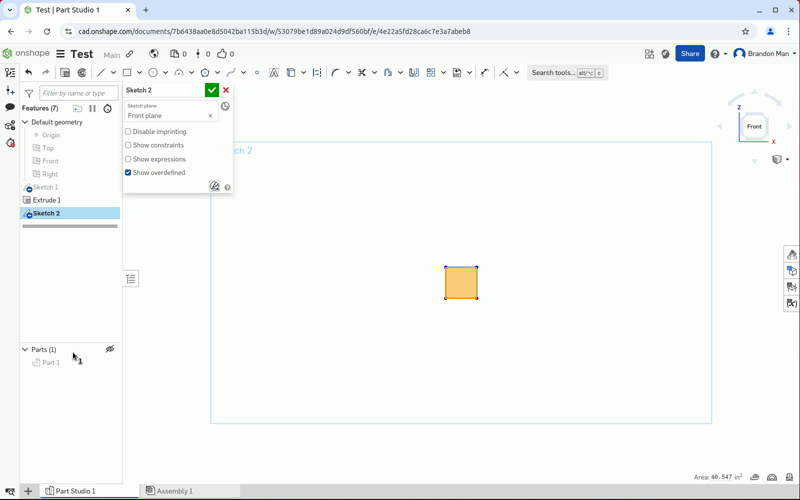
key(shift+y)
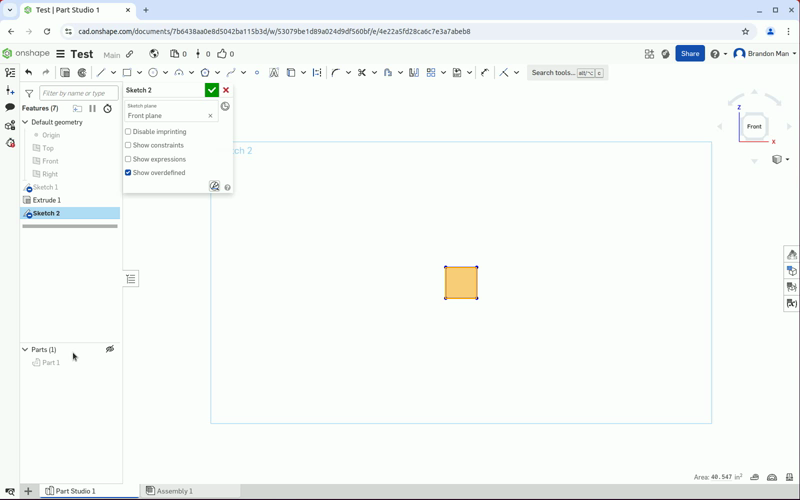
key(shift+e)
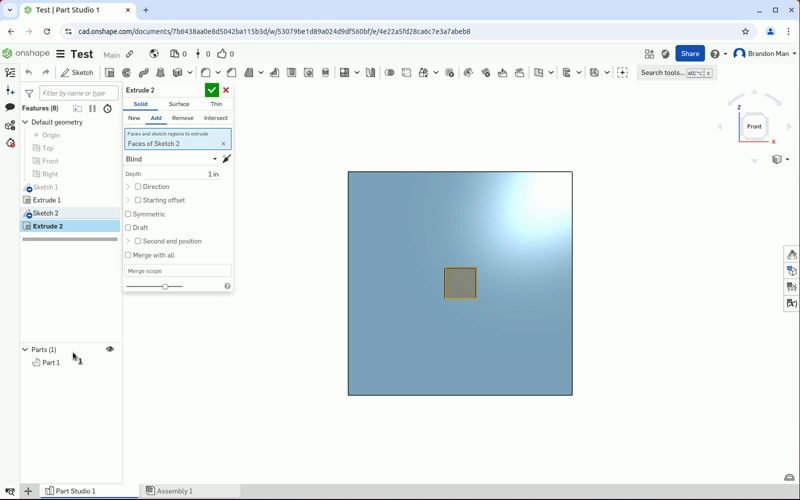
mouse_move(143, 106)
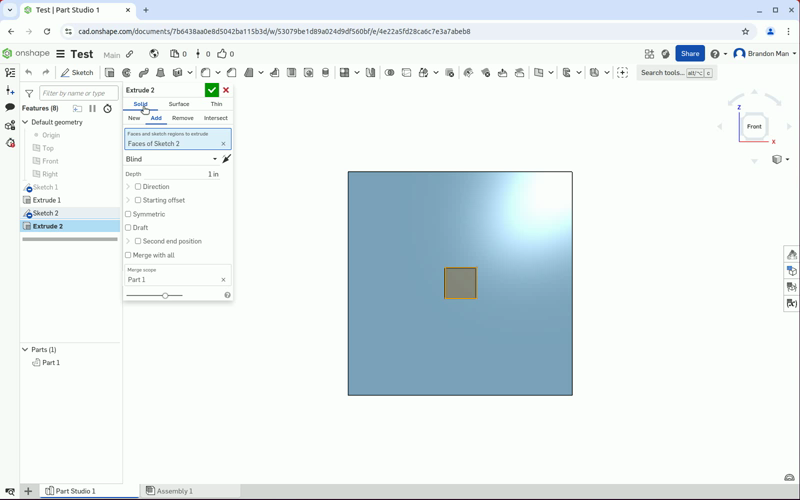
click(143, 106)
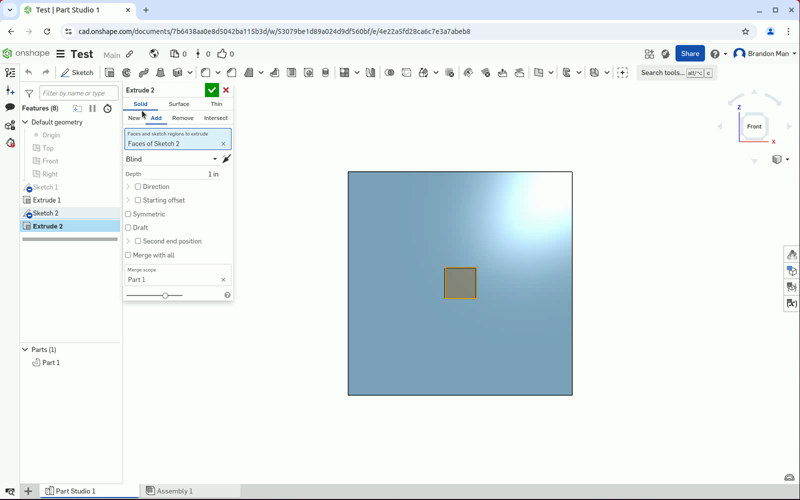
mouse_move(137, 120)
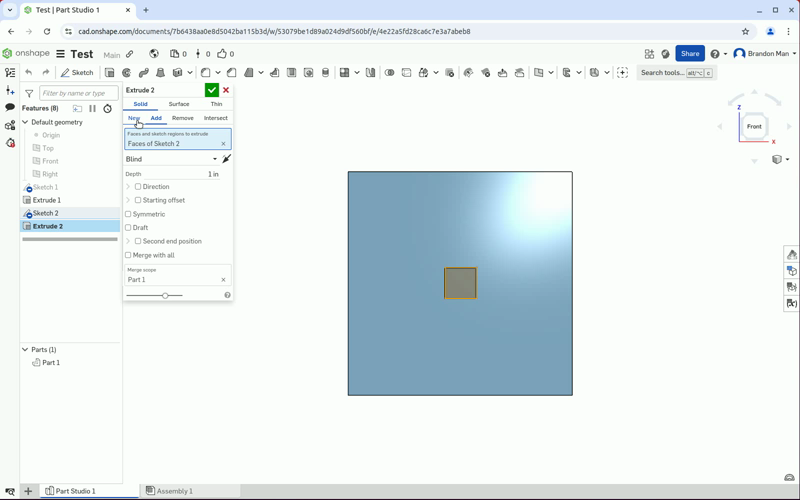
click(137, 120)
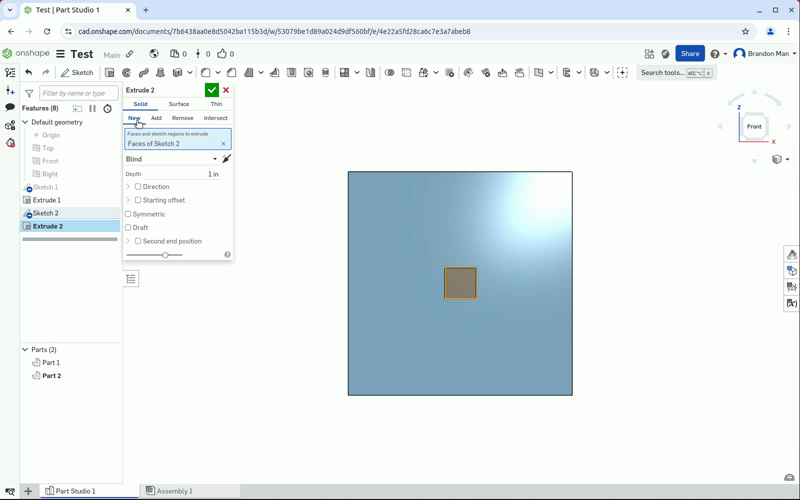
key(tab, 4)
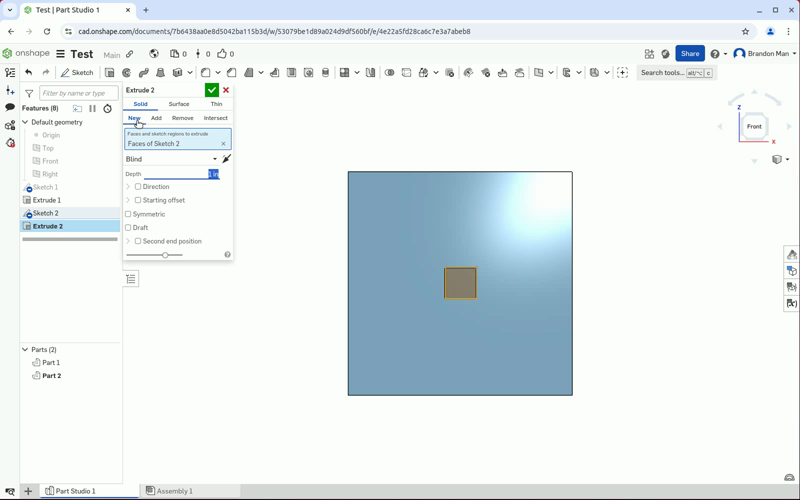
text(3.129)
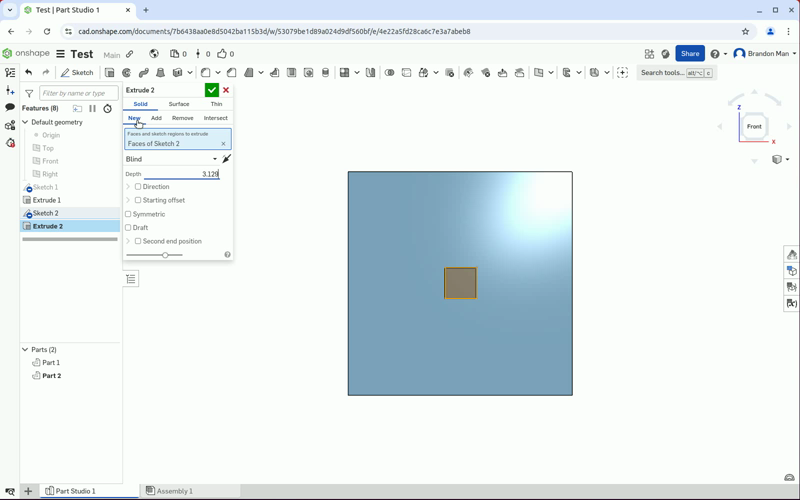
key(enter)
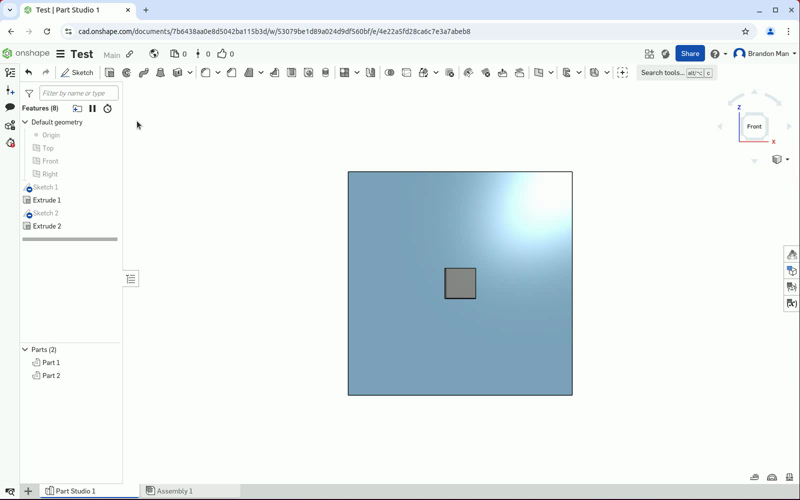
key(shift+h)
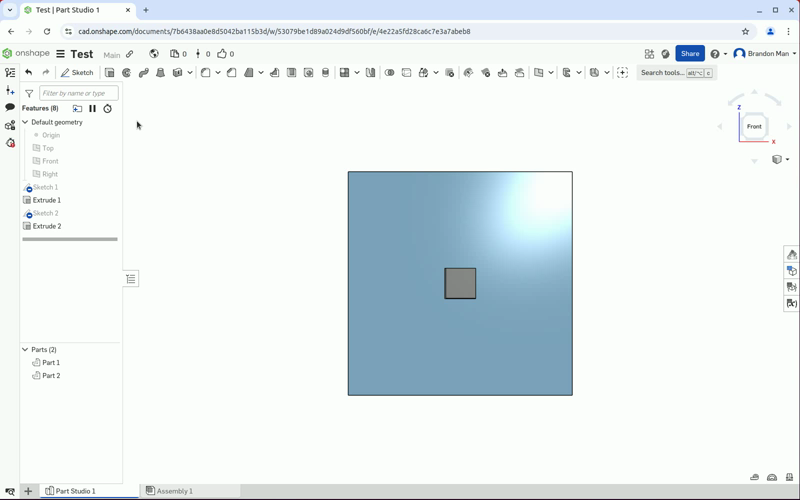
key(shift+h)
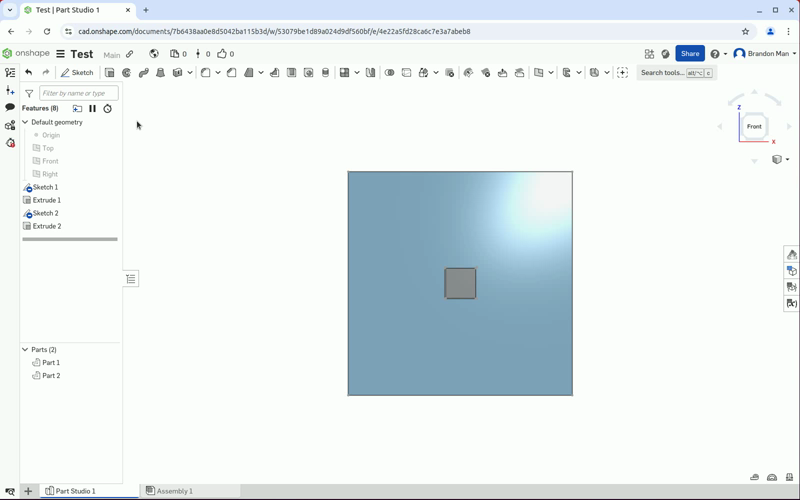
key(shift+7)
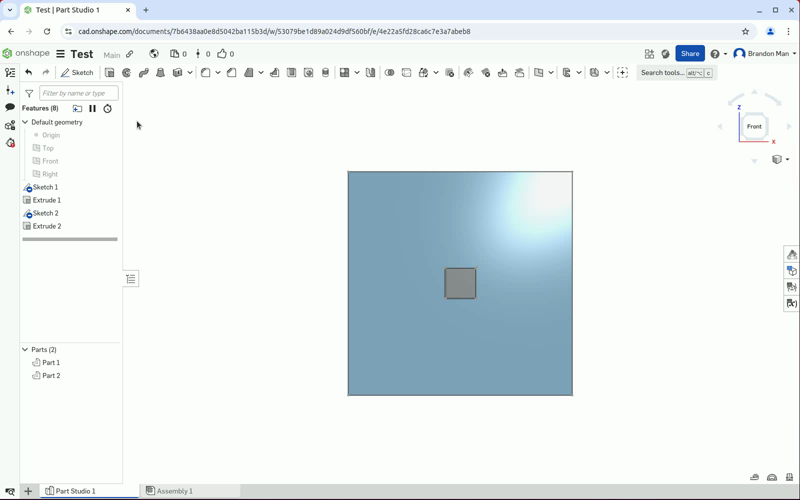
key(left, 2)
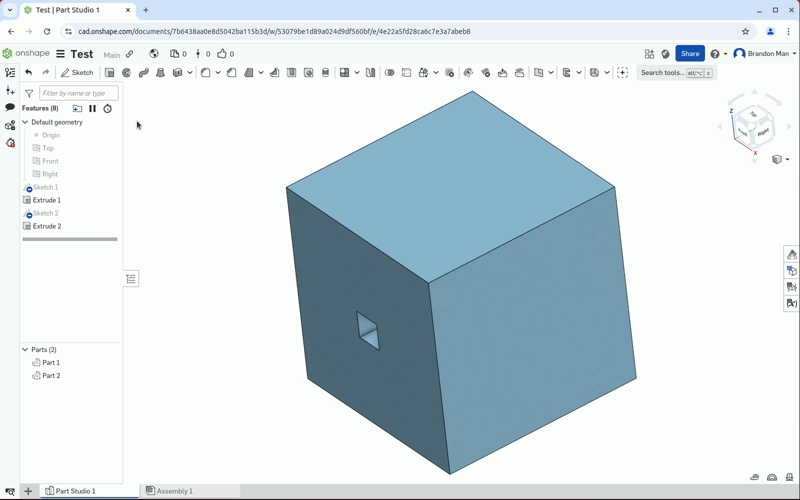
key(down, 2)
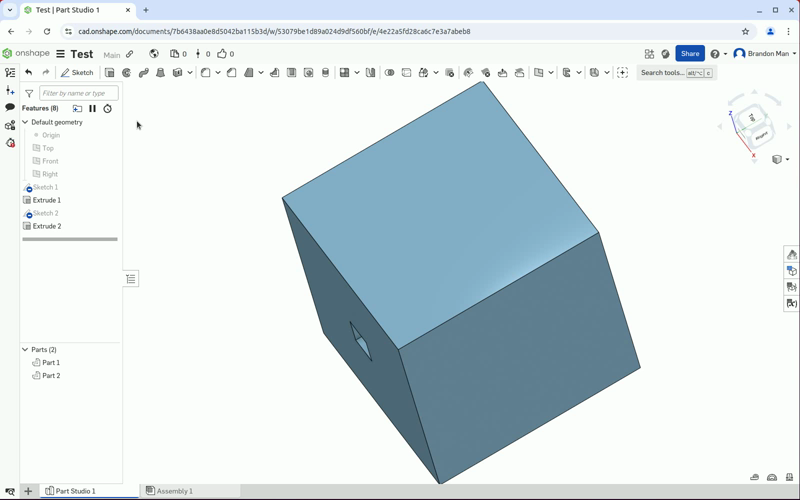
key(up, 2)
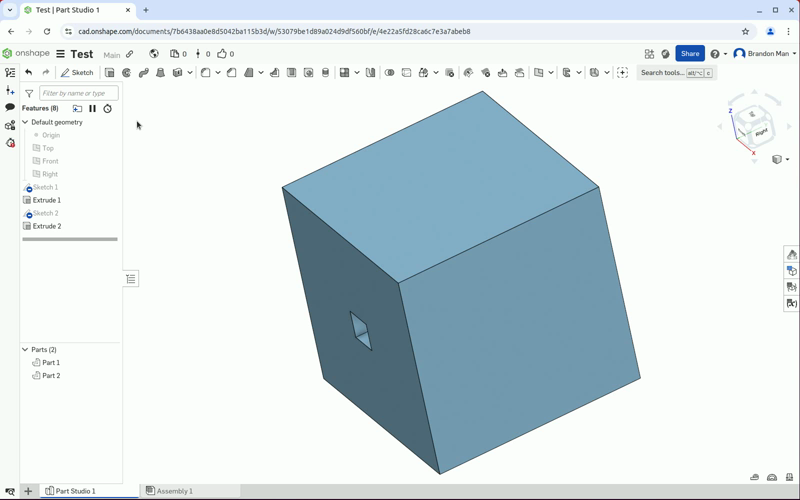
key(right, 2)
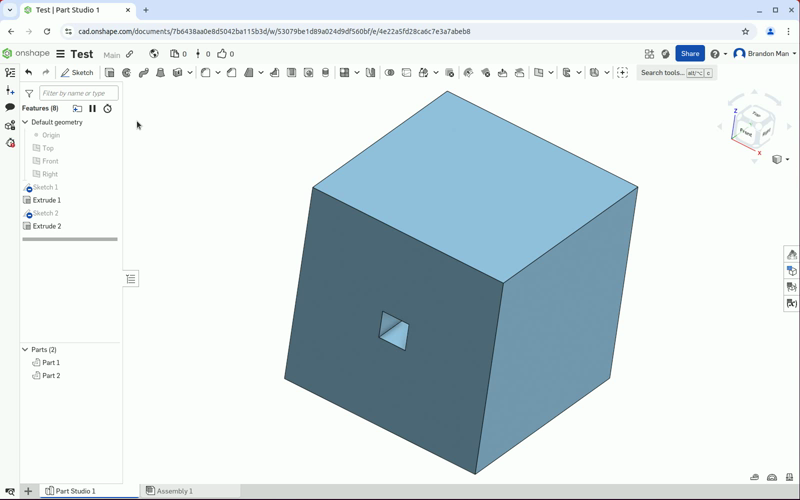
mouse_move(73, 189)
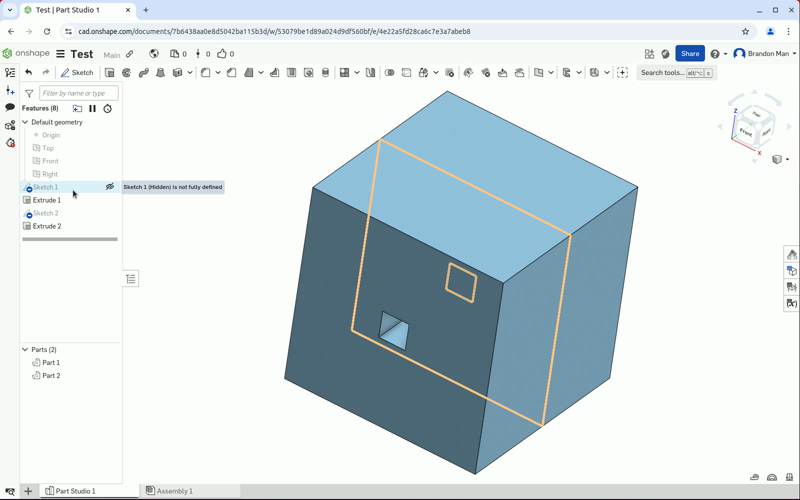
click(73, 189)